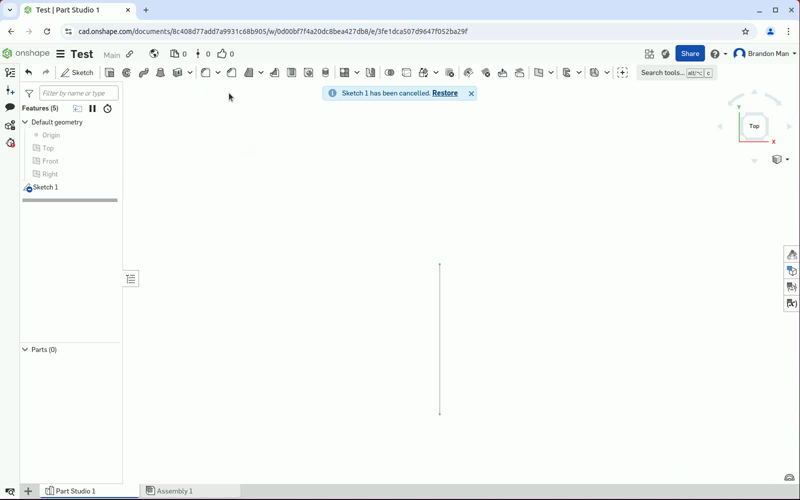
key(shift+h)
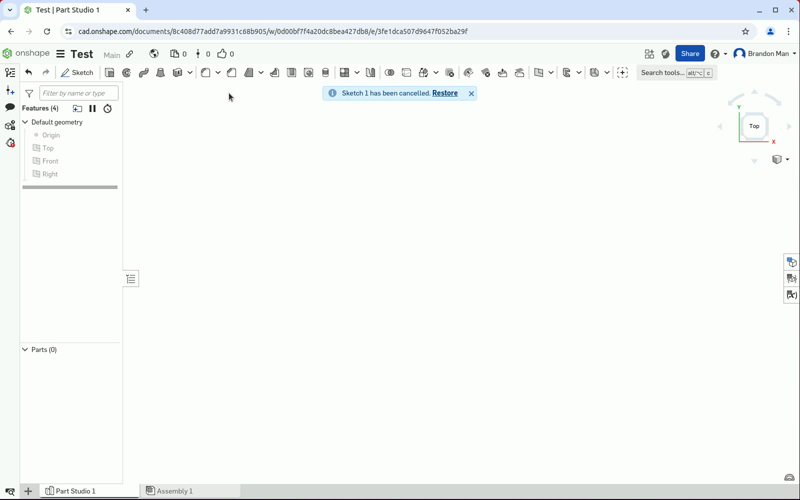
mouse_move(73, 352)
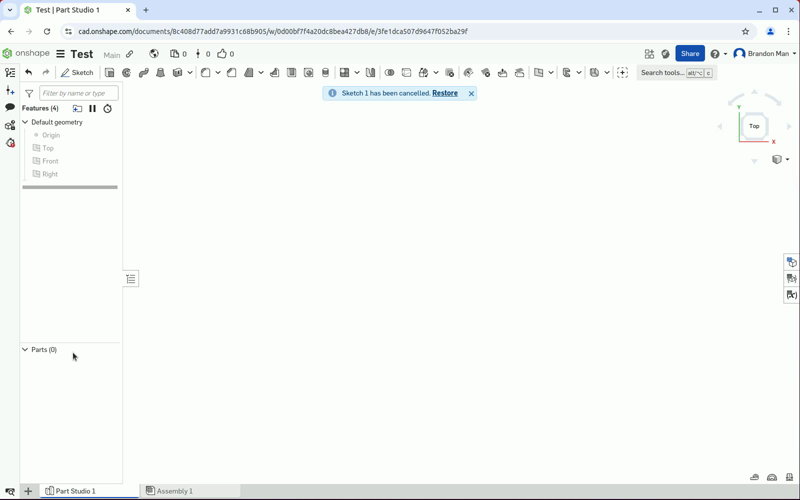
key(y)
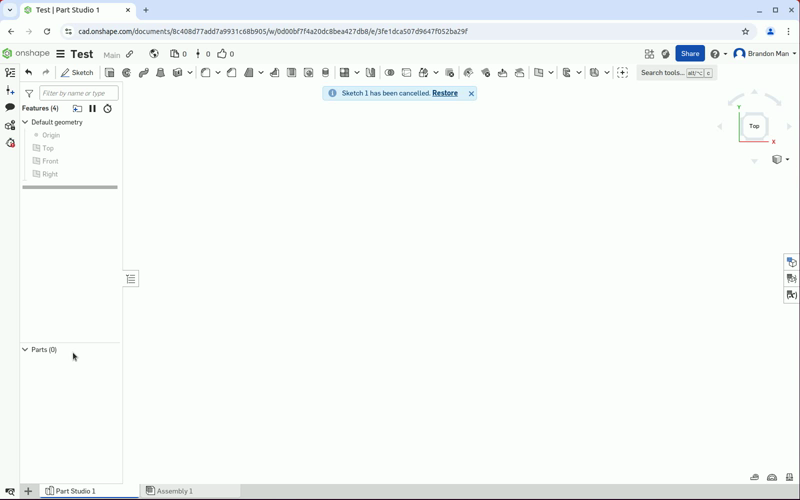
key(shift+p)
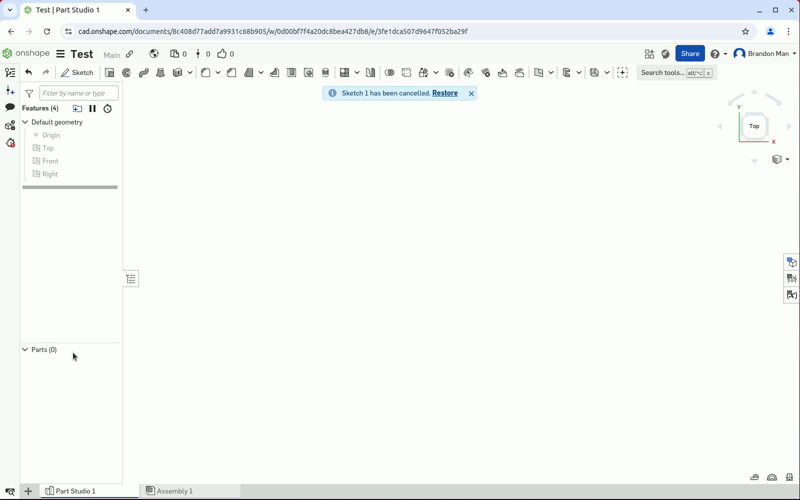
key(space)
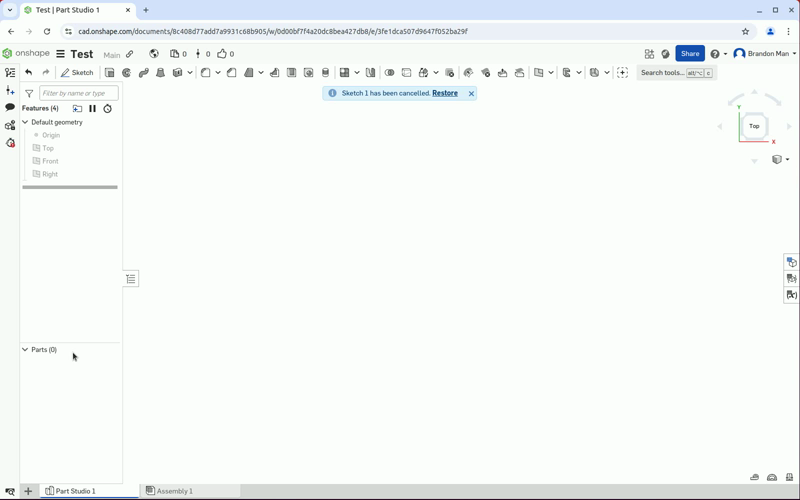
key_down(shift)
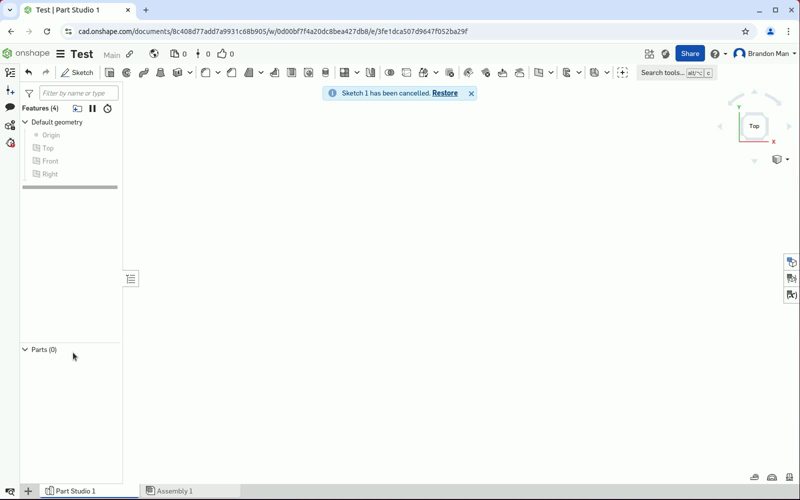
key(up)
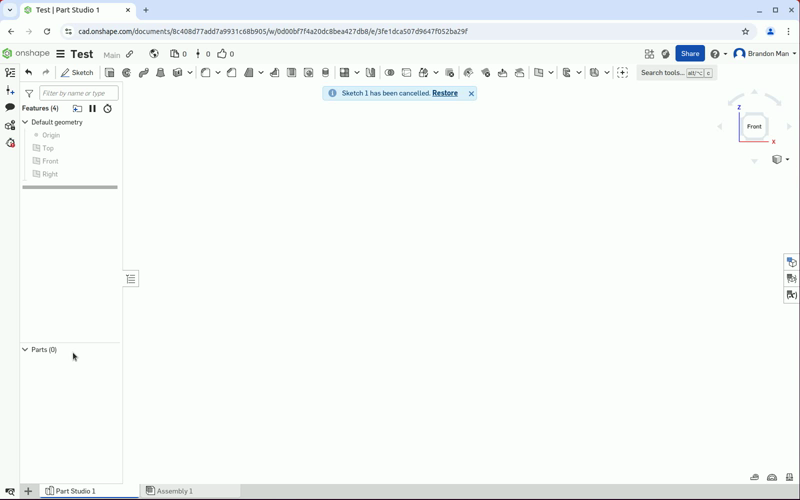
key_up(shift)
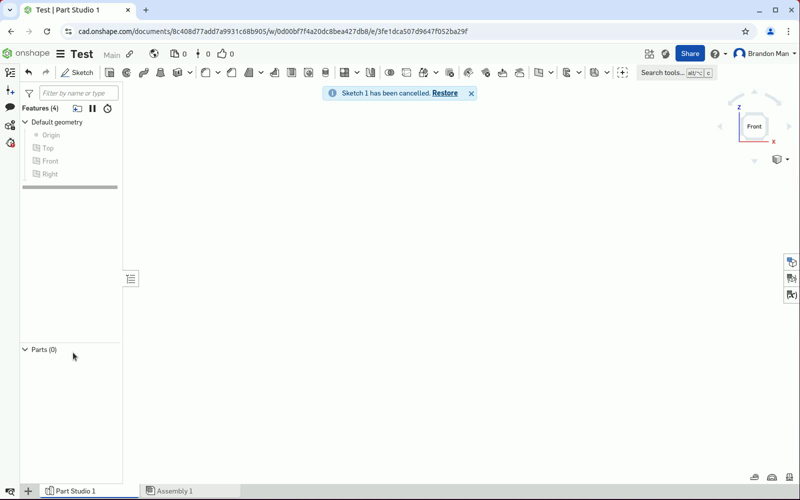
mouse_move(73, 352)
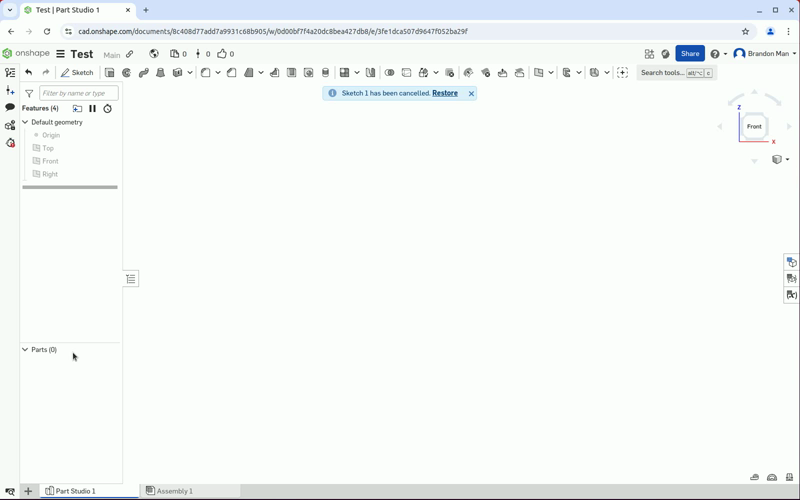
key(shift+y)
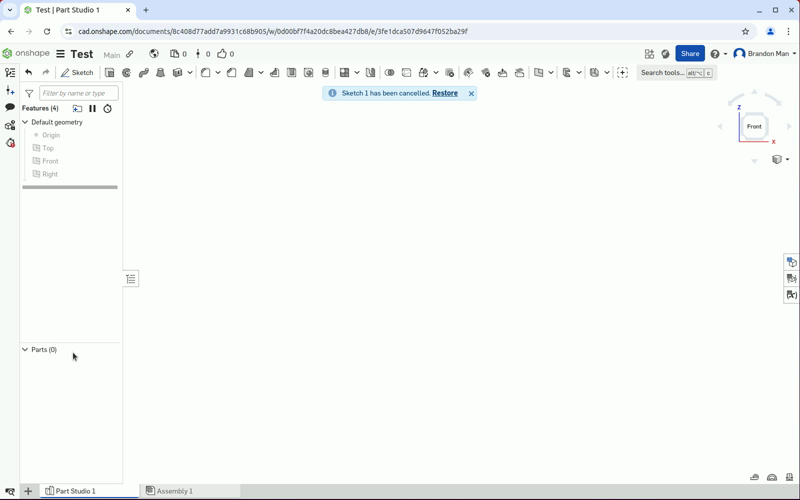
key(shift+s)
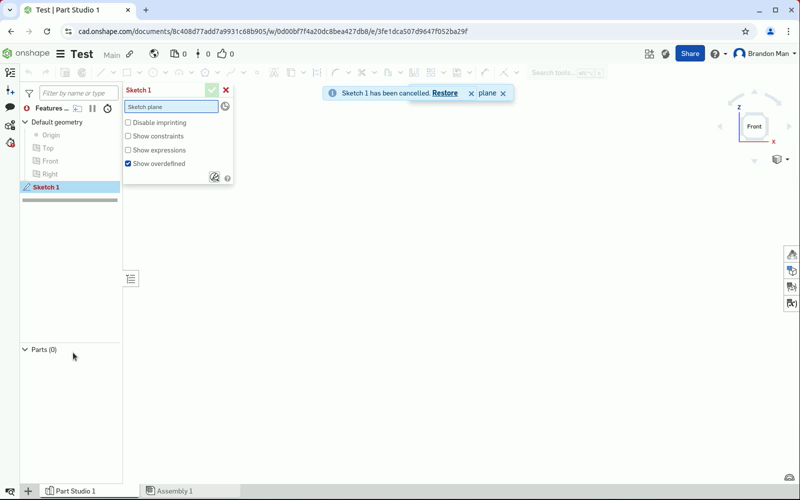
mouse_move(73, 163)
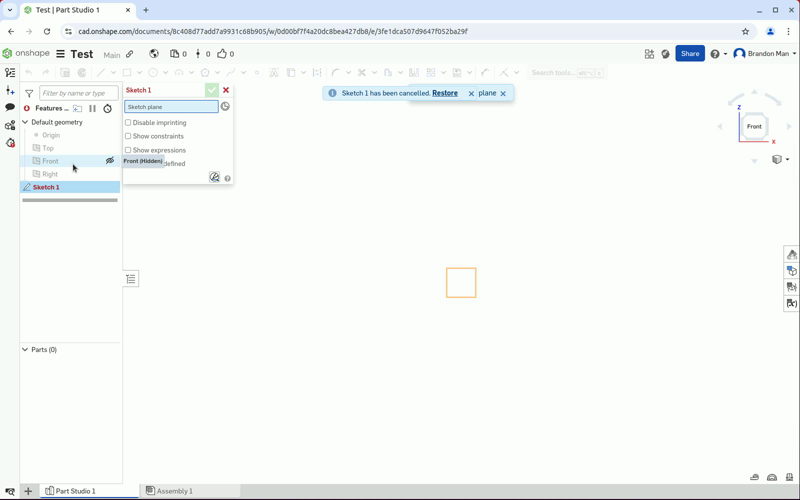
click(73, 163)
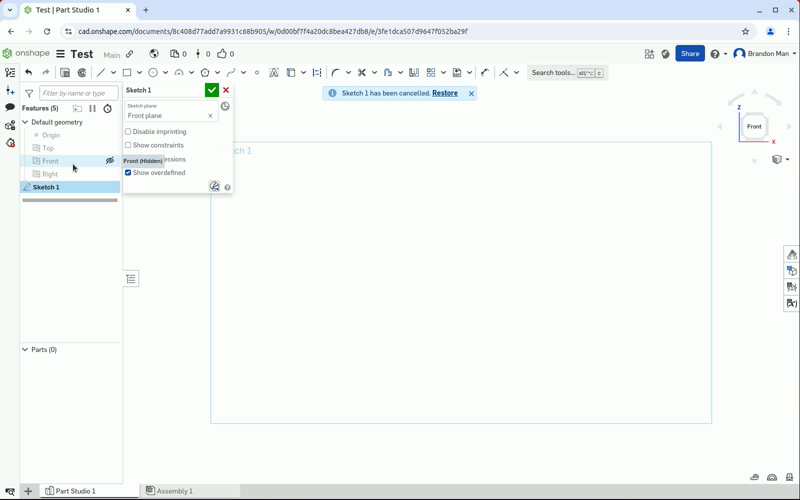
mouse_move(73, 352)
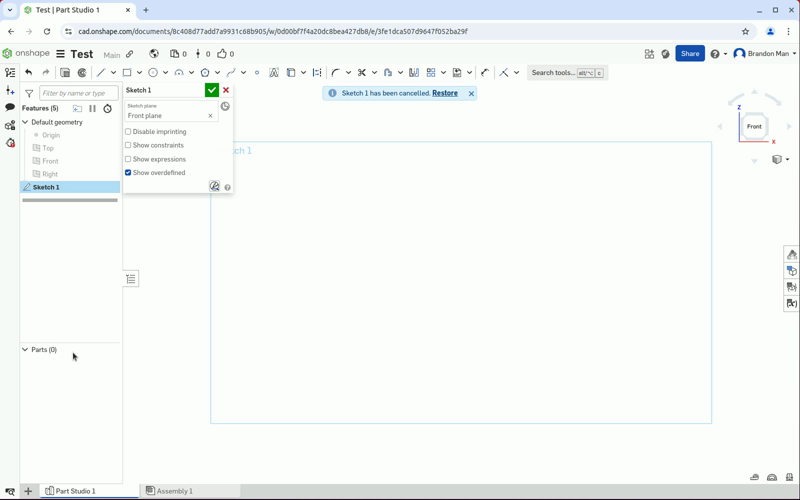
key(y)
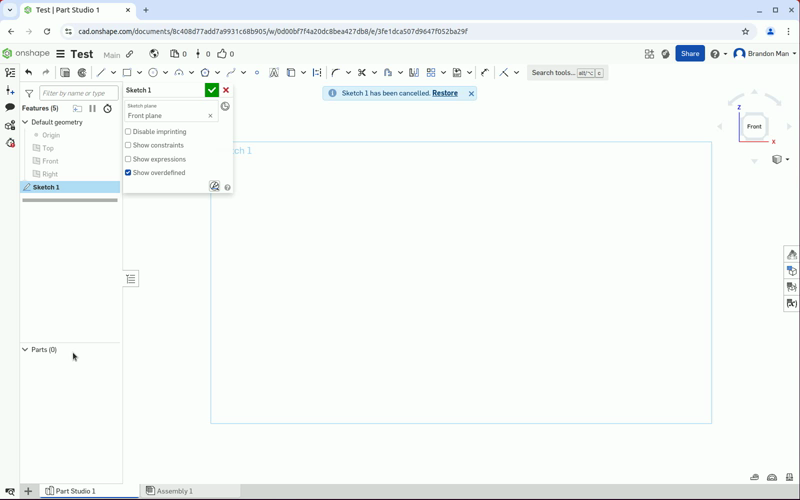
key(c)
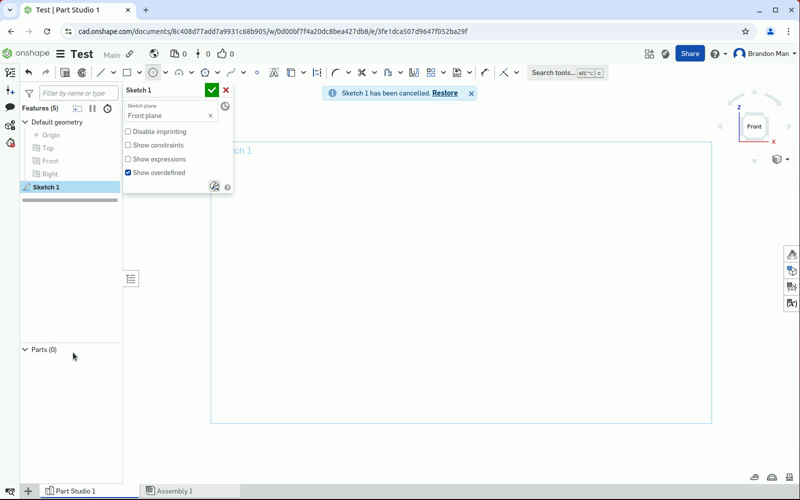
key_down(shift)
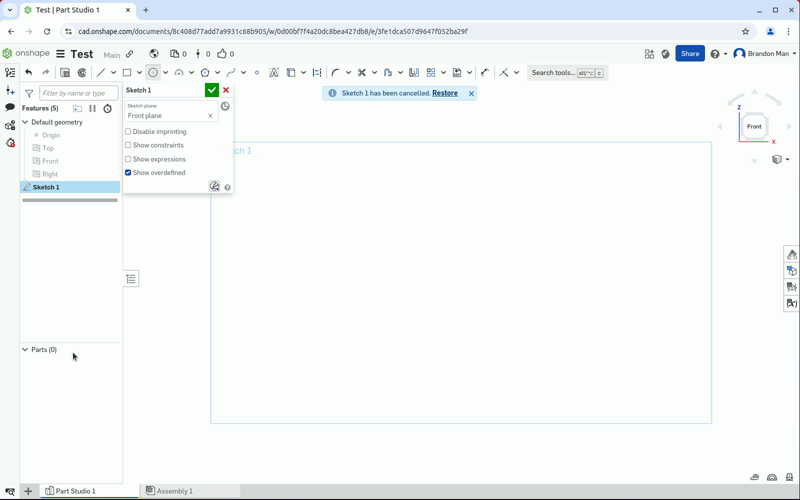
mouse_move(461, 282)
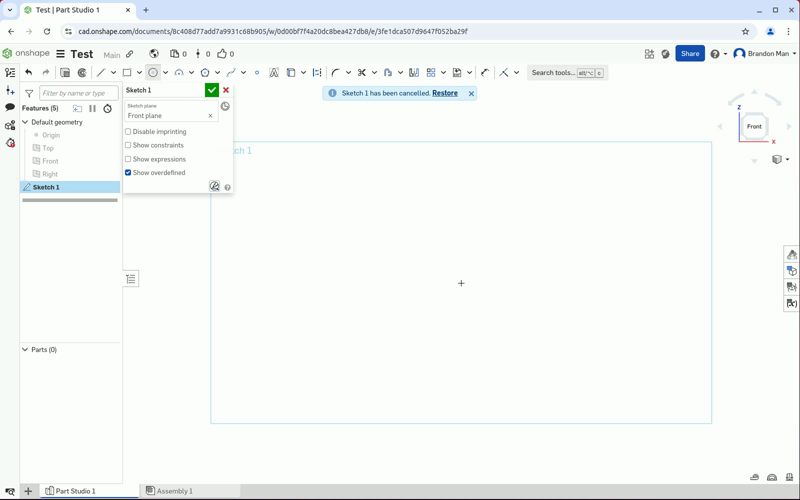
click(461, 282)
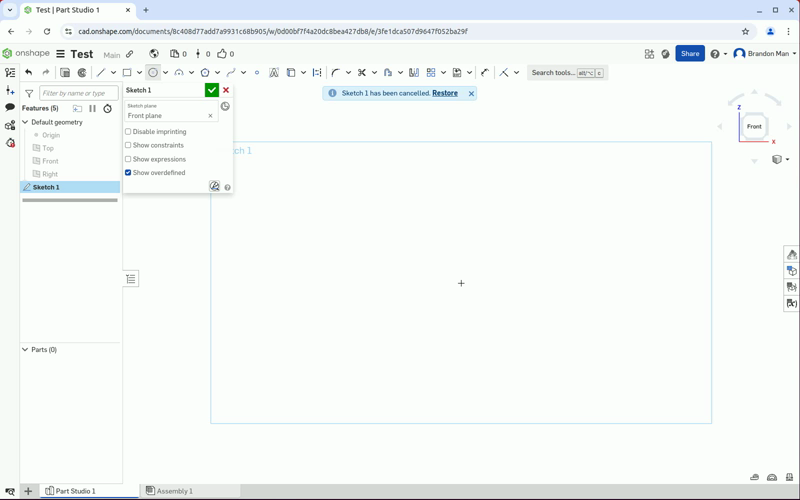
key_up(shift)
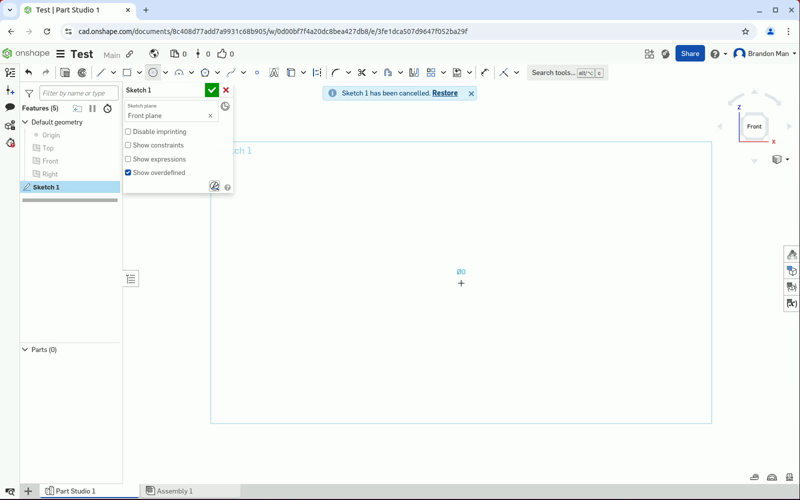
mouse_move(574, 282)
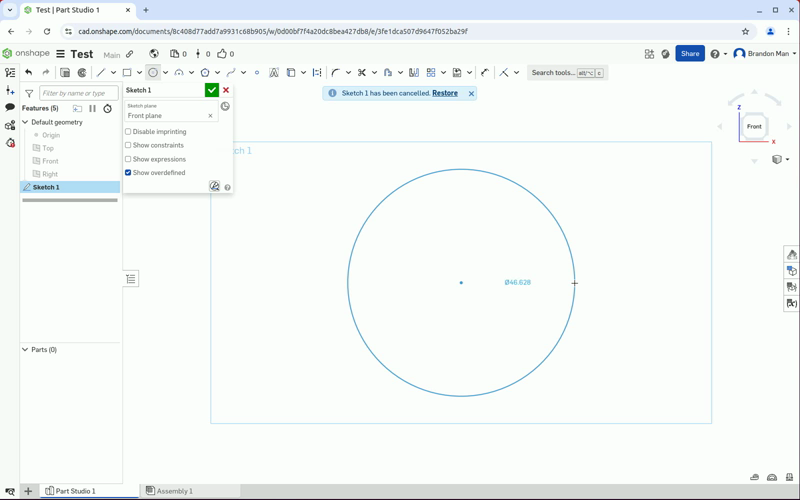
click(574, 282)
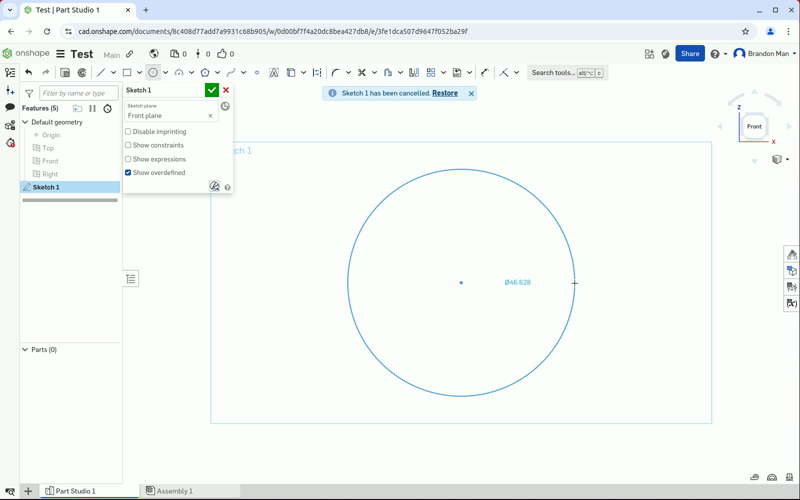
key(esc)
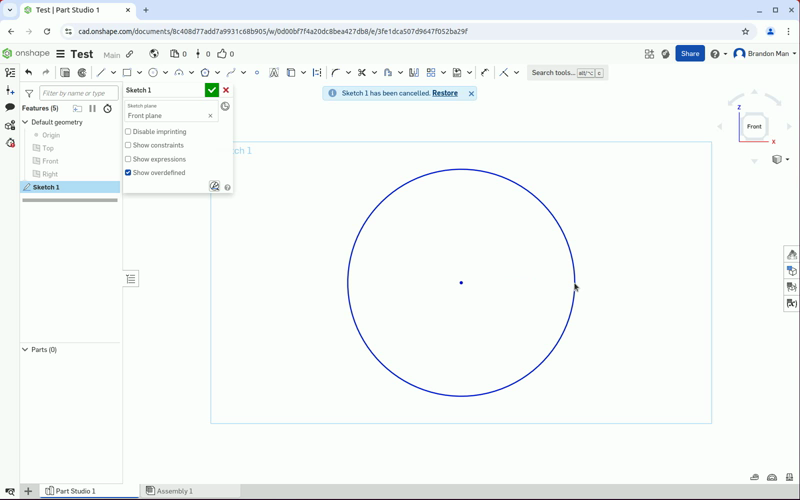
key(c)
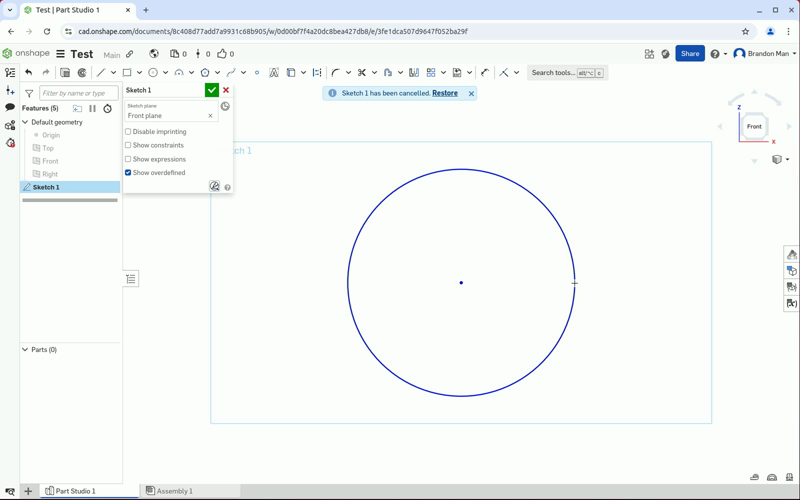
key_down(shift)
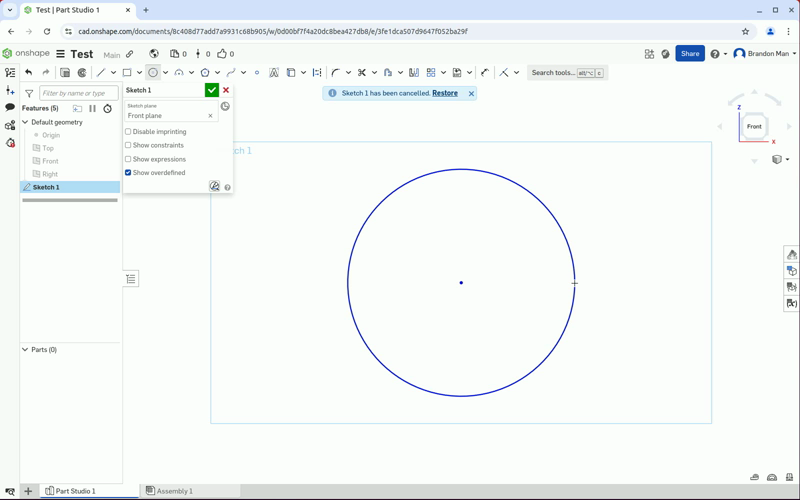
mouse_move(461, 282)
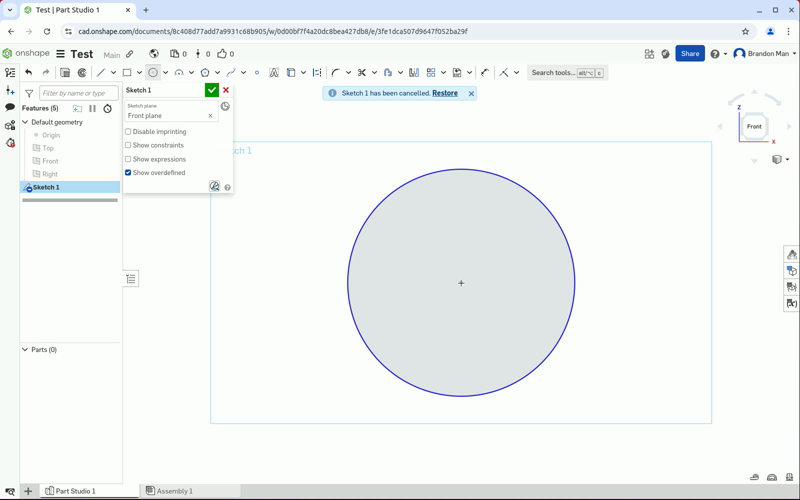
click(461, 282)
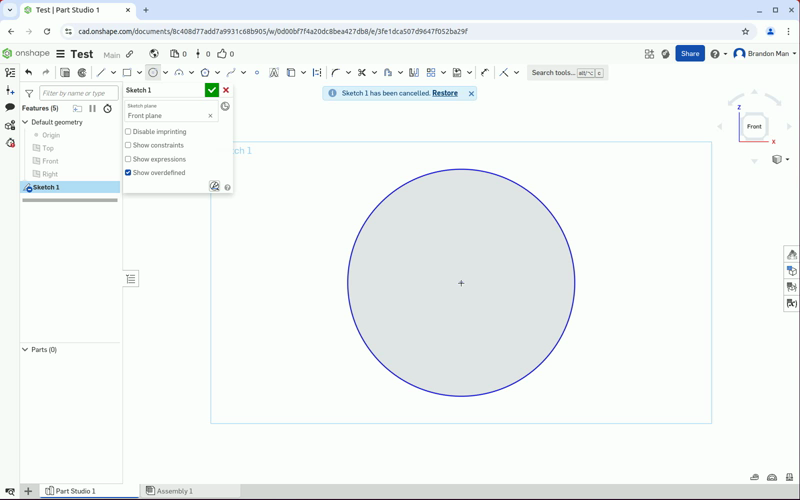
key_up(shift)
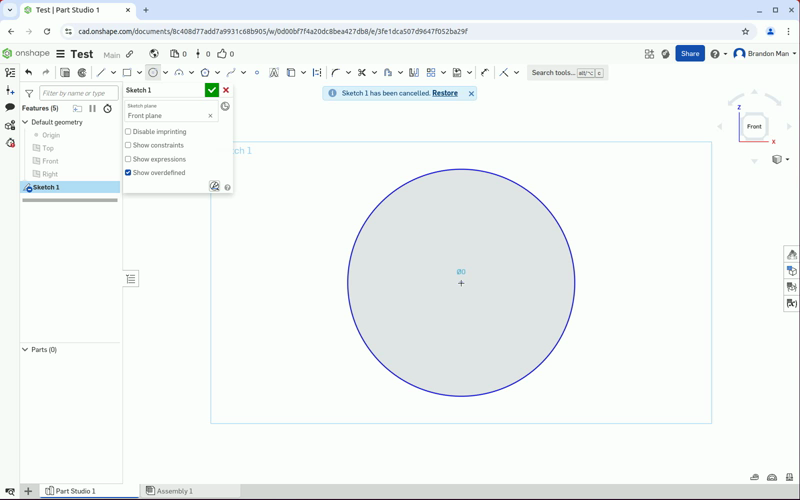
mouse_move(487, 282)
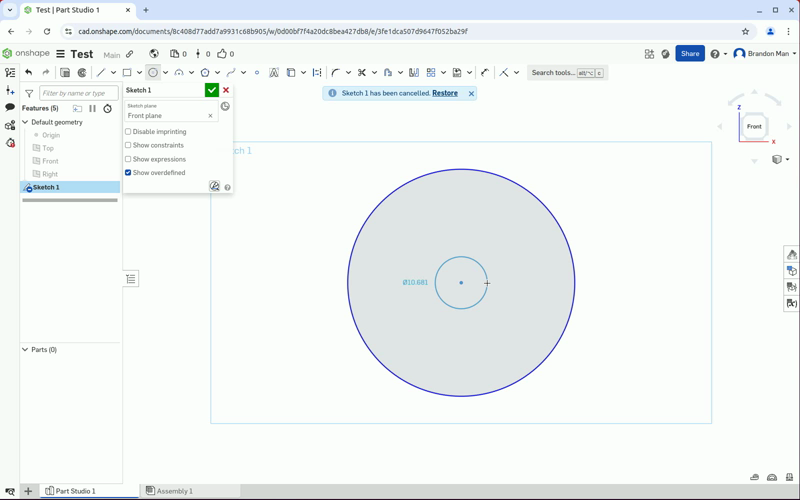
click(487, 282)
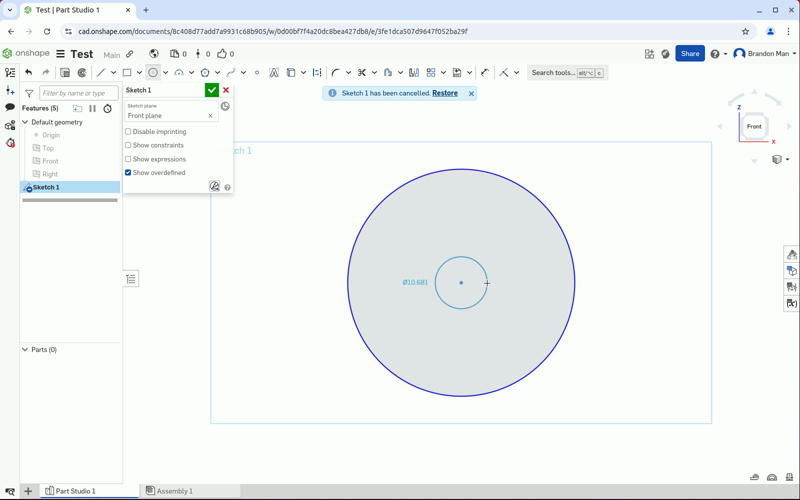
key(esc)
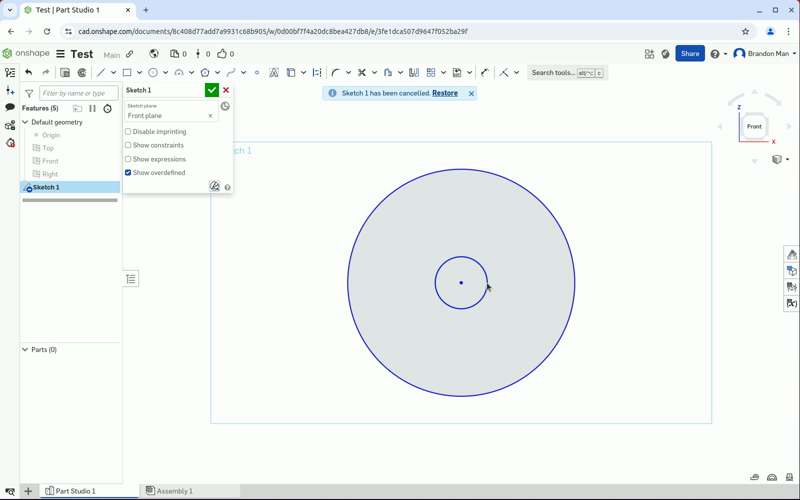
mouse_move(516, 262)
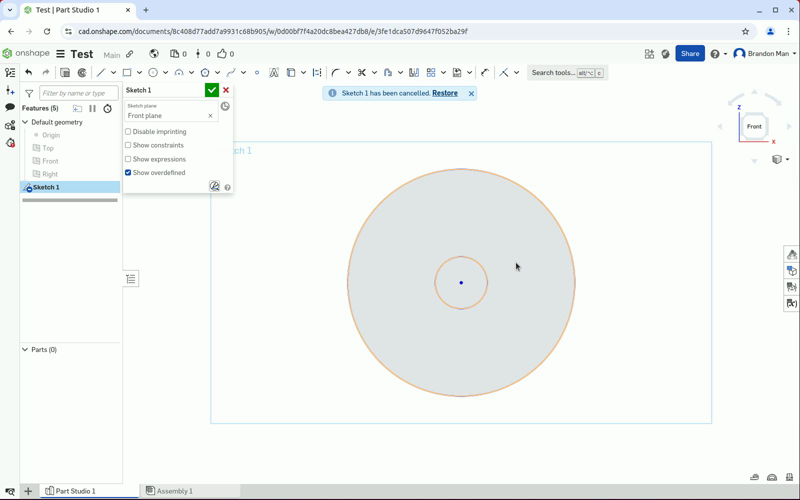
click(516, 262)
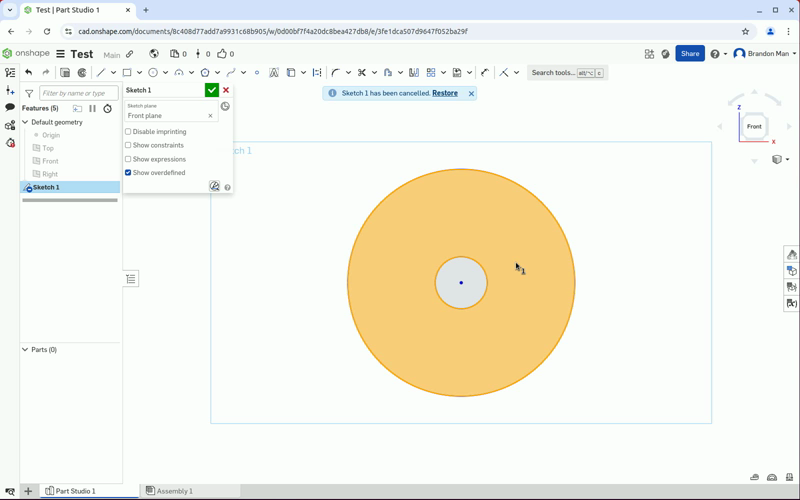
mouse_move(73, 352)
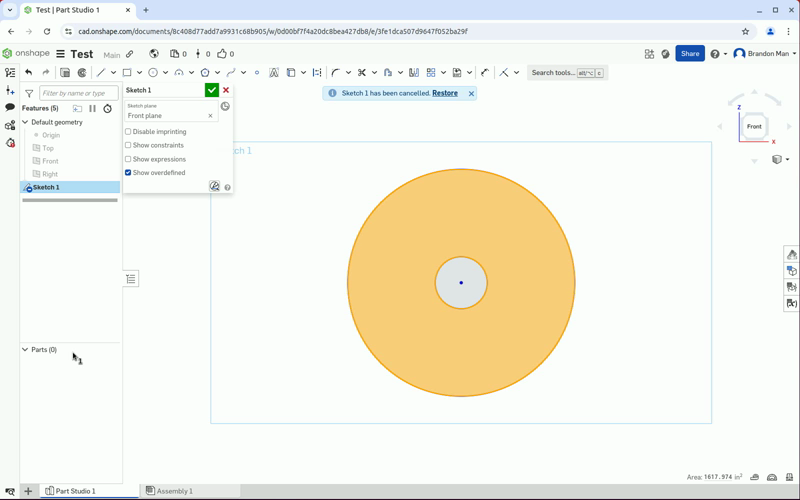
key(shift+y)
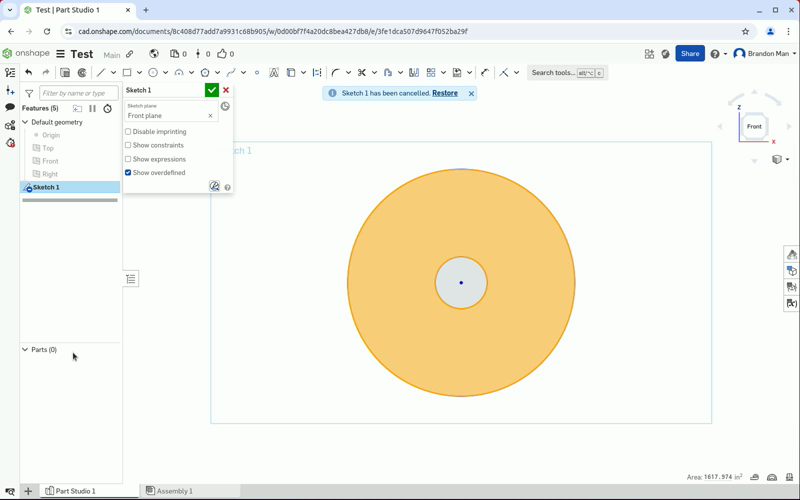
key(shift+e)
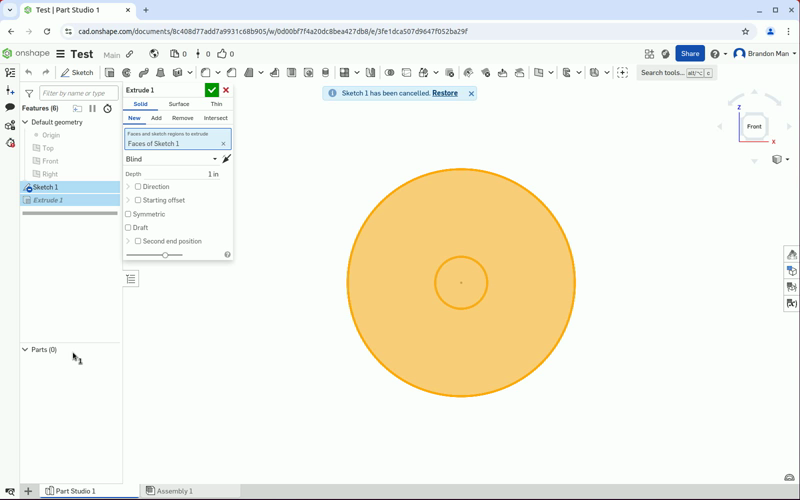
mouse_move(143, 106)
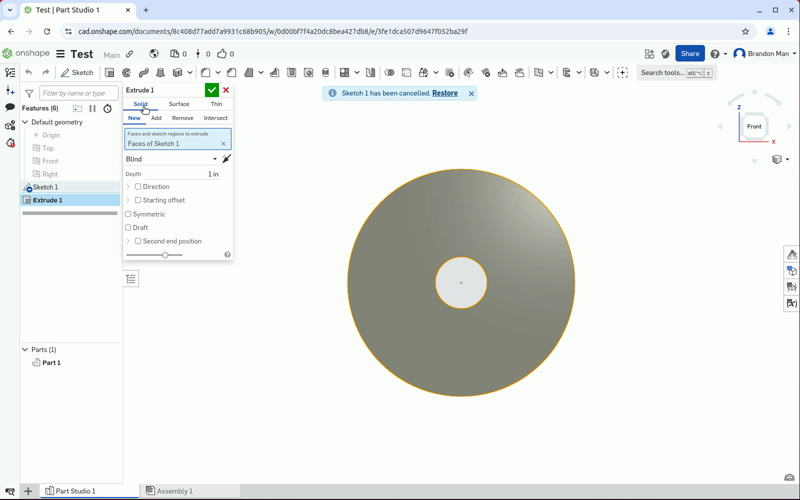
click(143, 106)
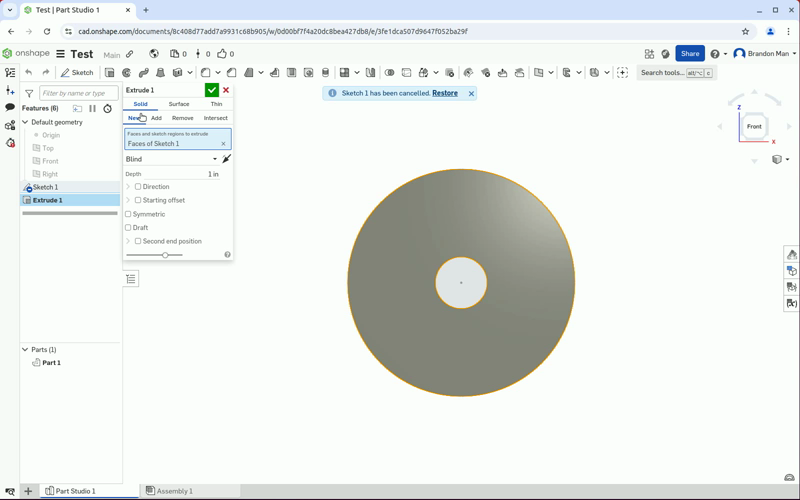
mouse_move(137, 120)
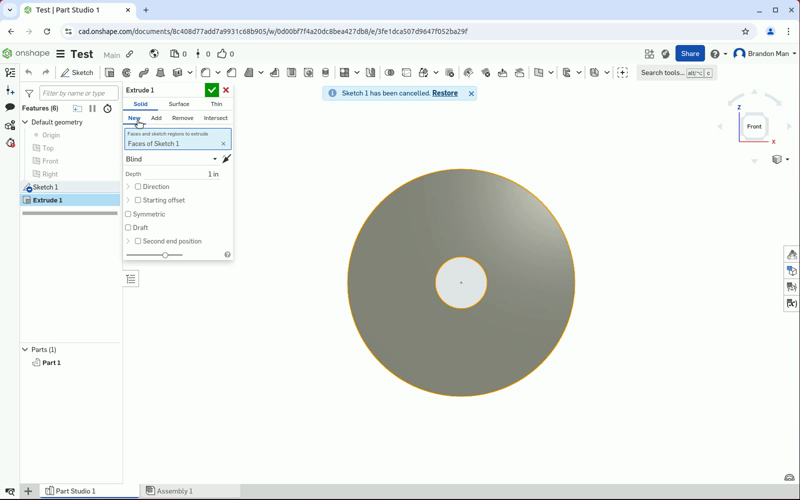
click(137, 120)
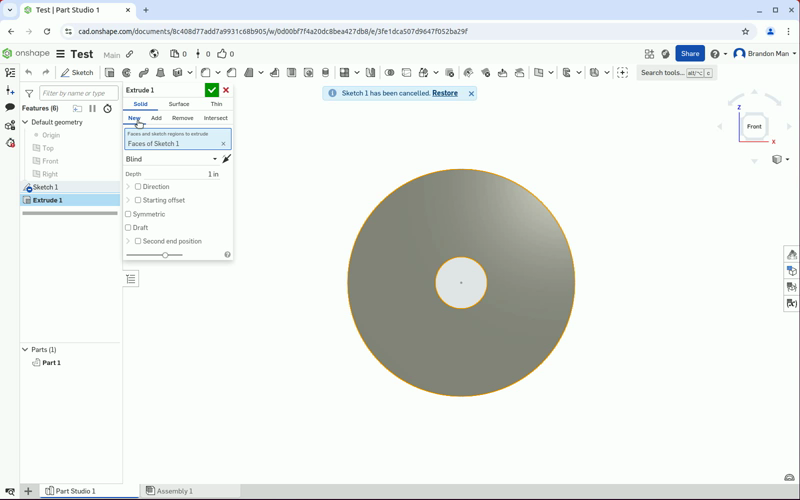
key(tab, 4)
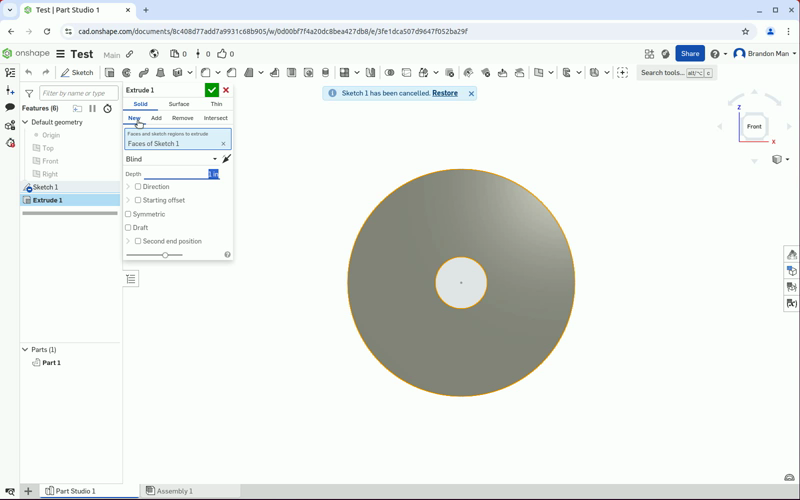
text(12.998)
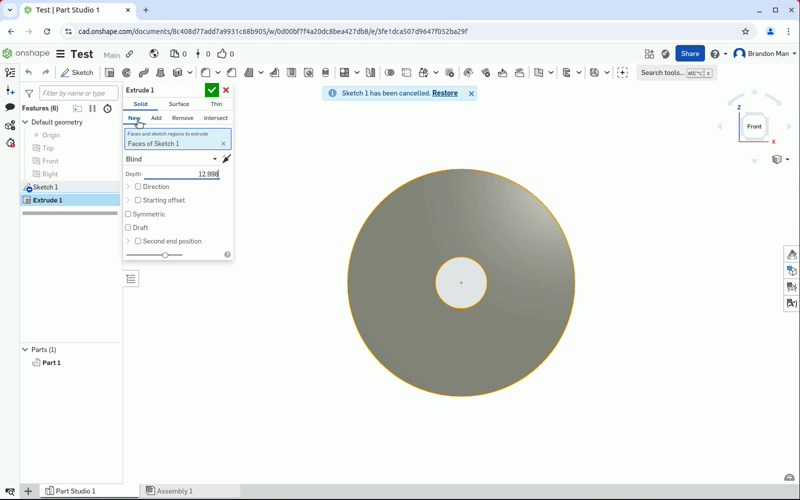
key(enter)
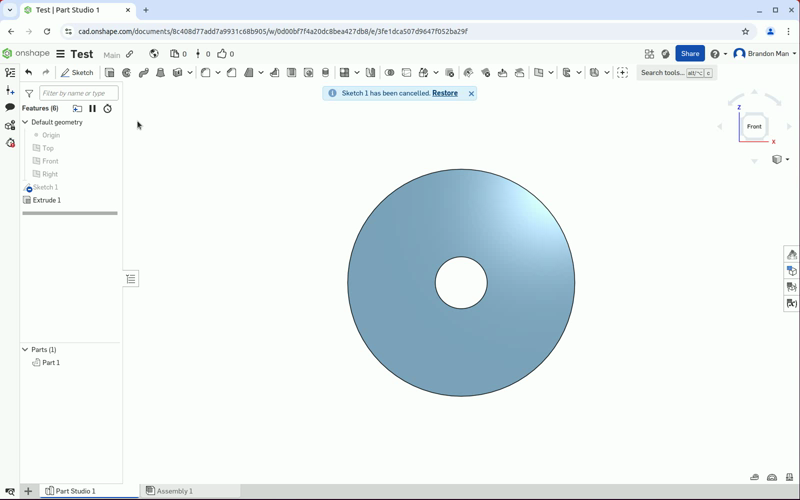
key(shift+h)
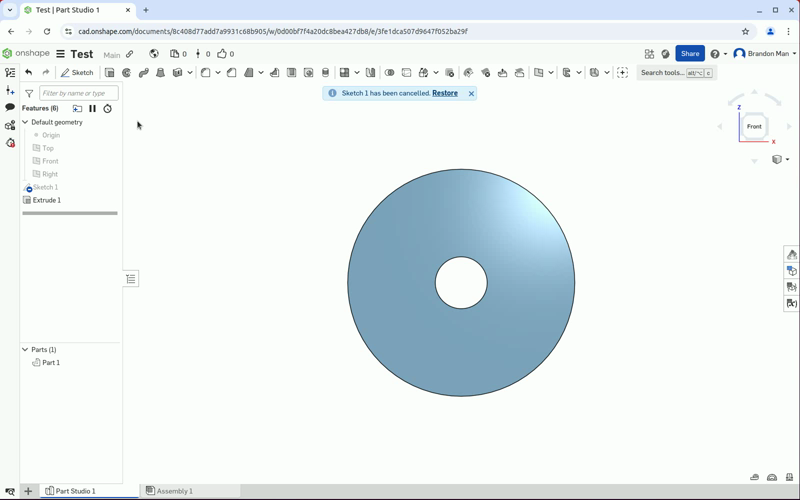
key(shift+h)
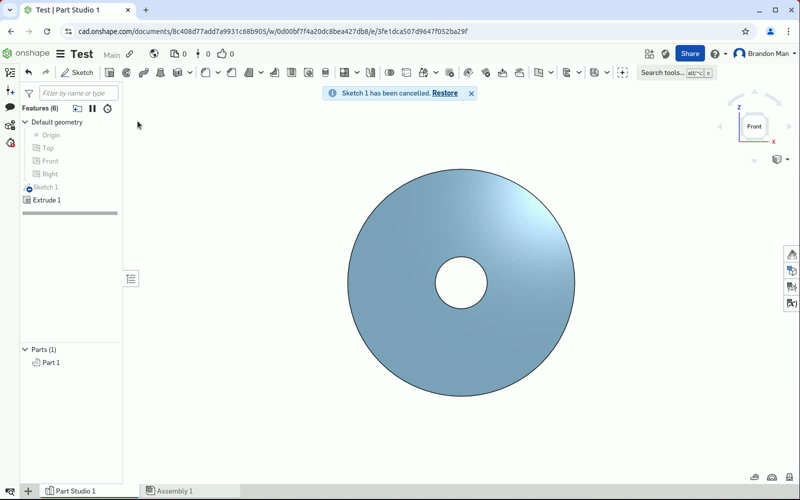
mouse_move(73, 189)
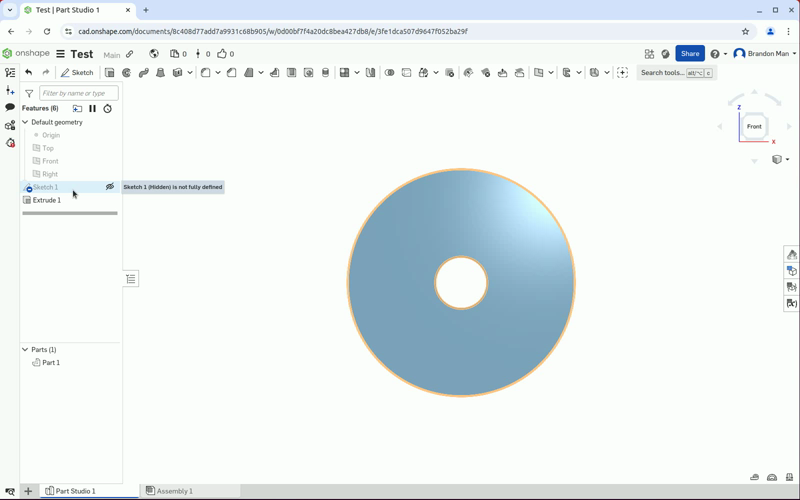
click(73, 189)
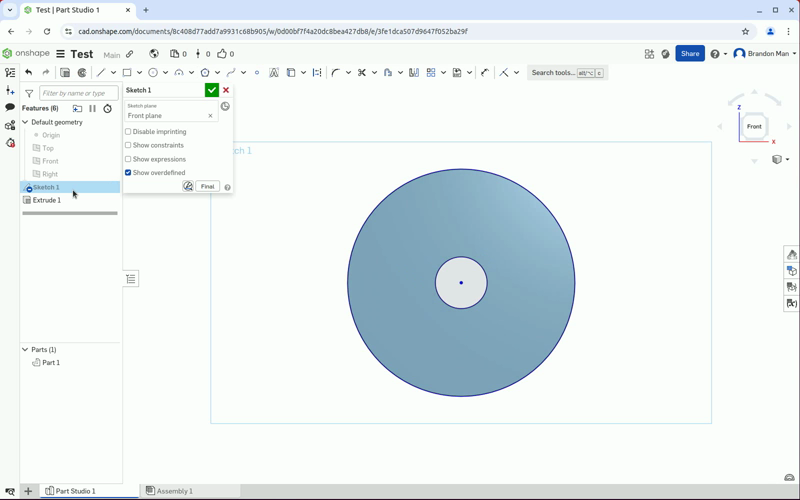
mouse_move(229, 92)
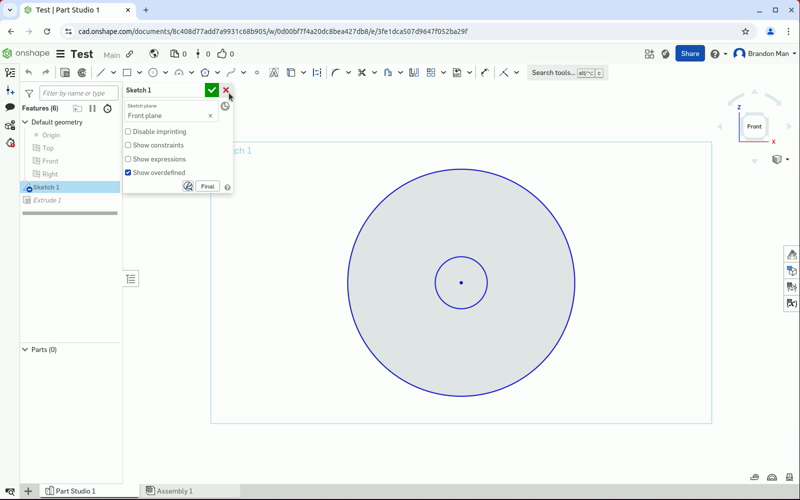
click(229, 92)
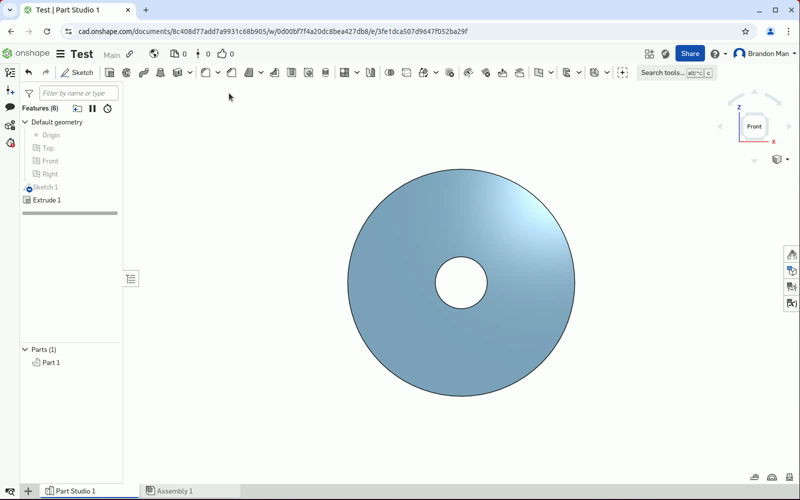
mouse_move(73, 352)
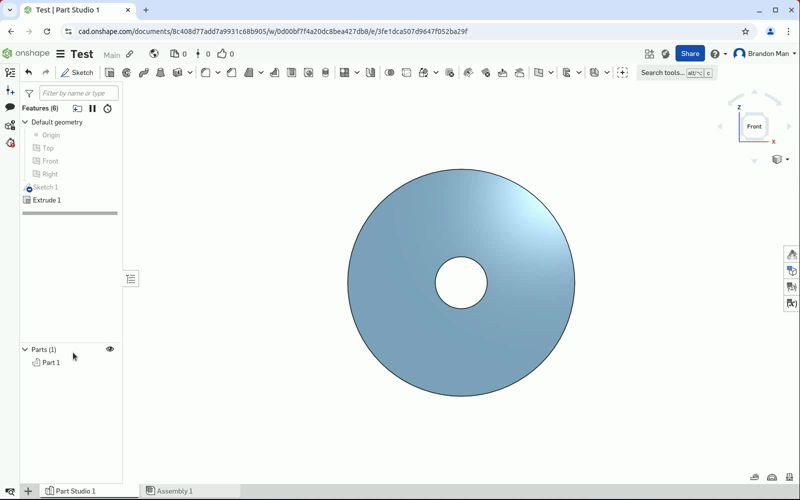
key(y)
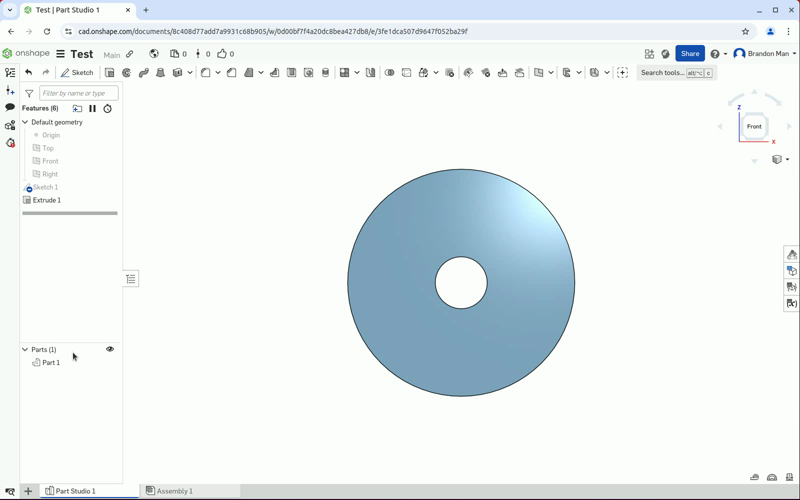
key(shift+p)
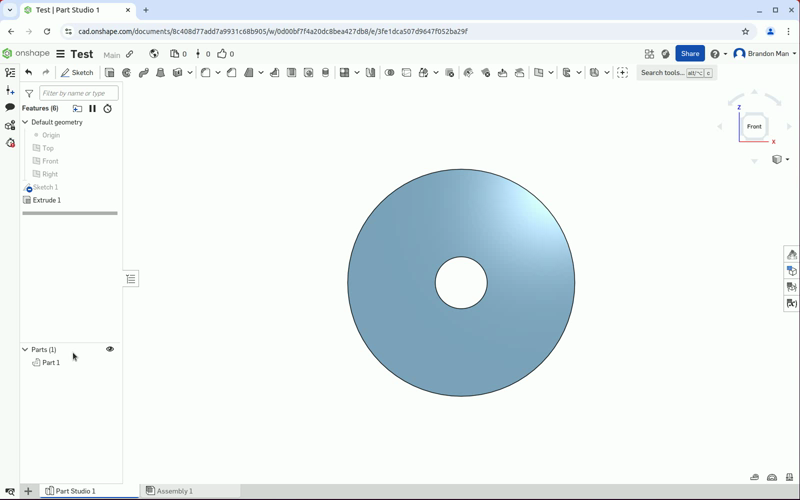
key(space)
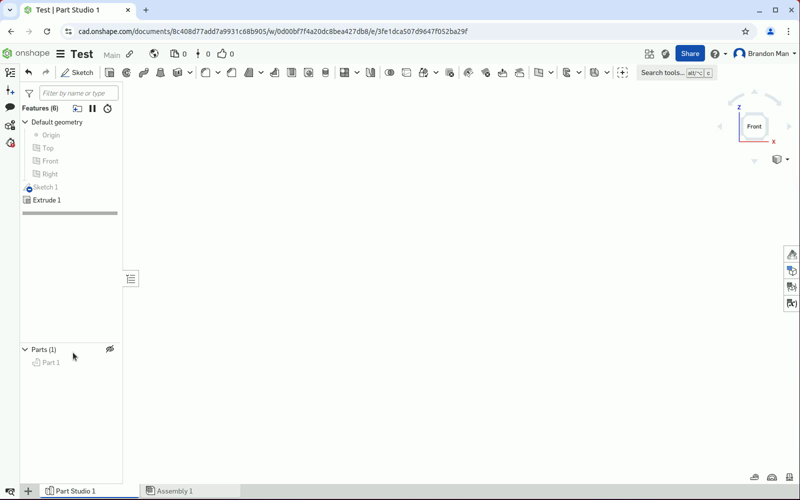
key_down(shift)
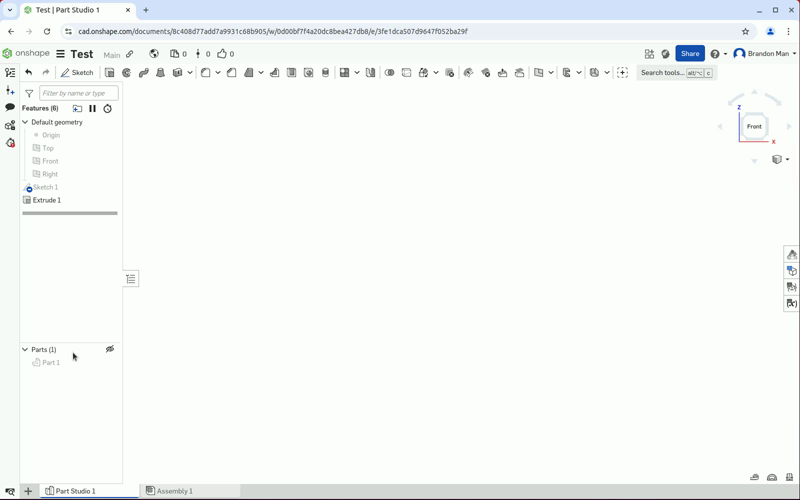
key(left)
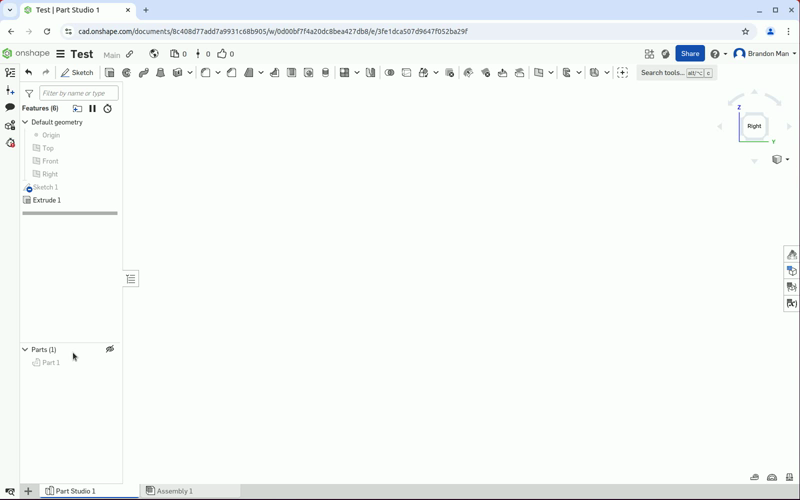
key_up(shift)
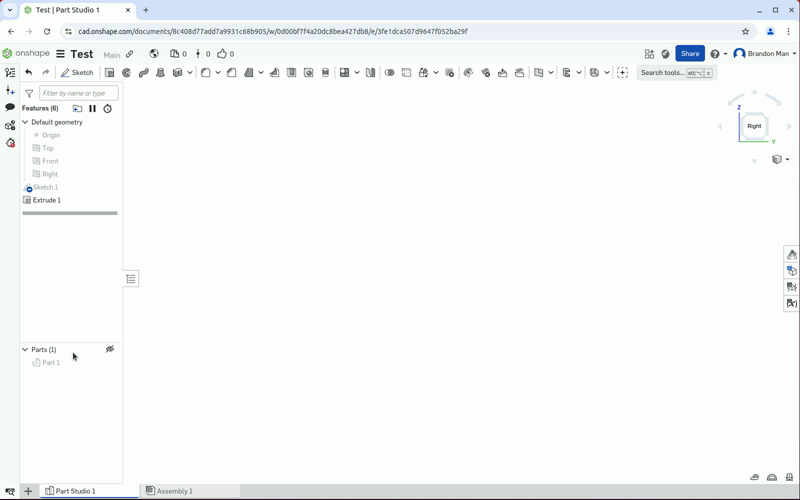
mouse_move(73, 352)
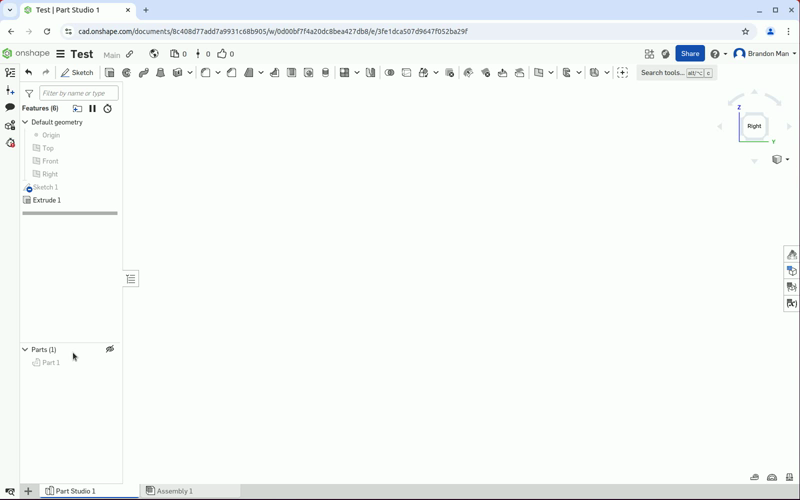
key(shift+y)
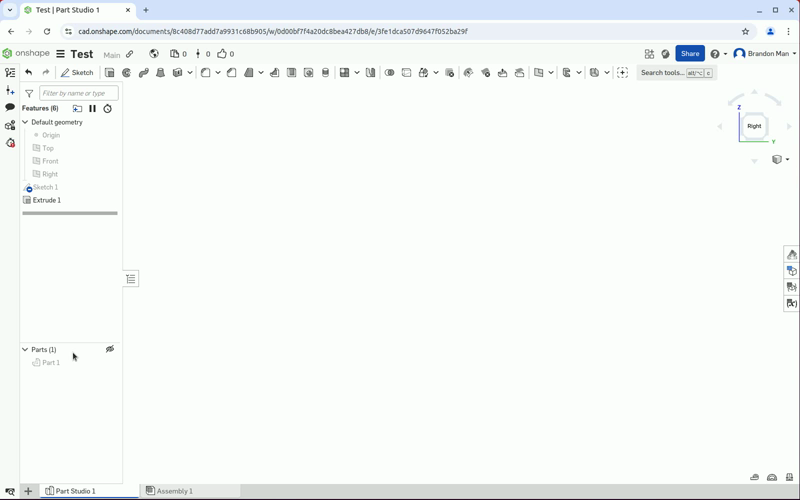
key(shift+s)
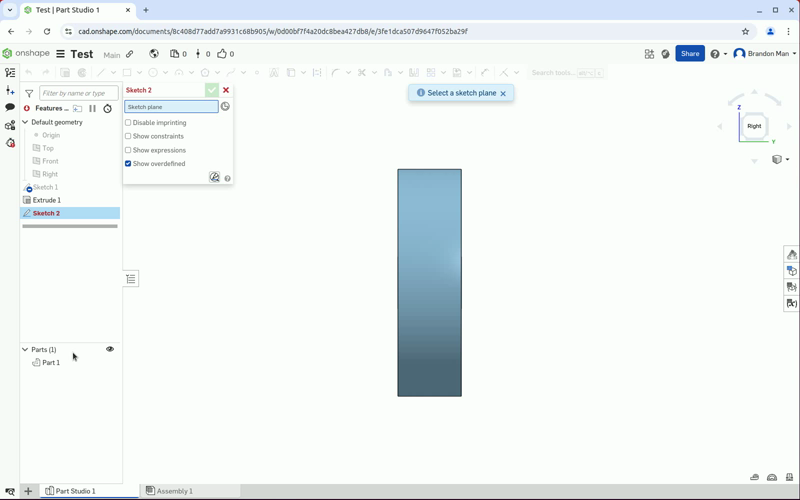
mouse_move(73, 176)
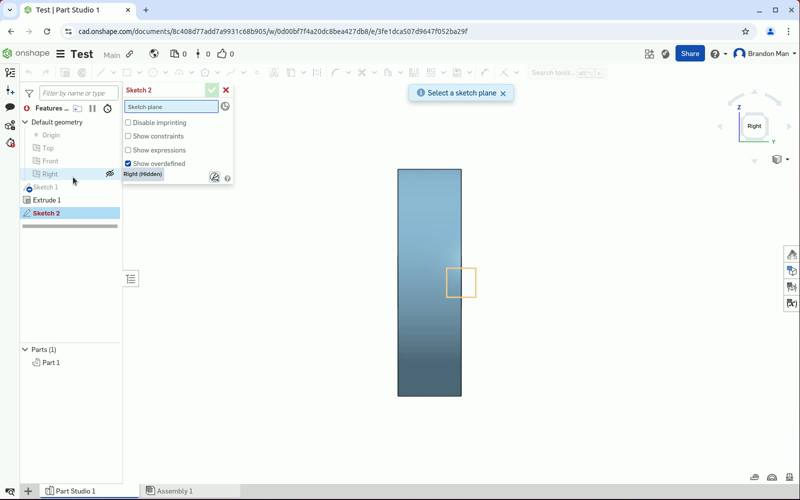
click(73, 176)
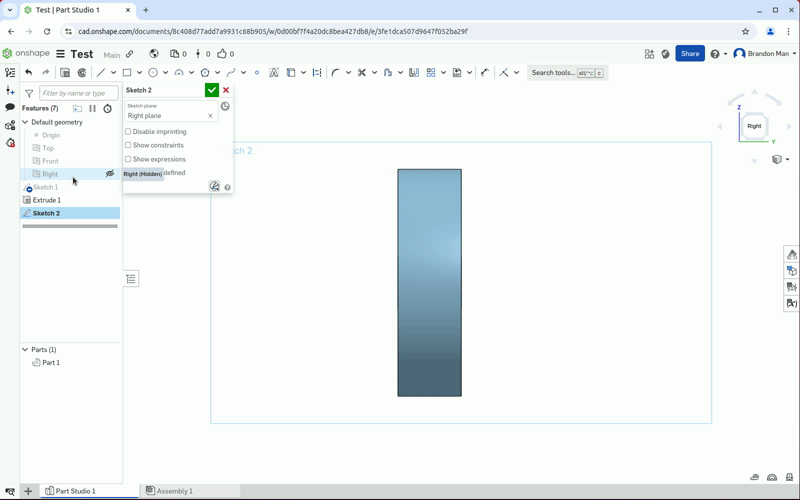
mouse_move(73, 352)
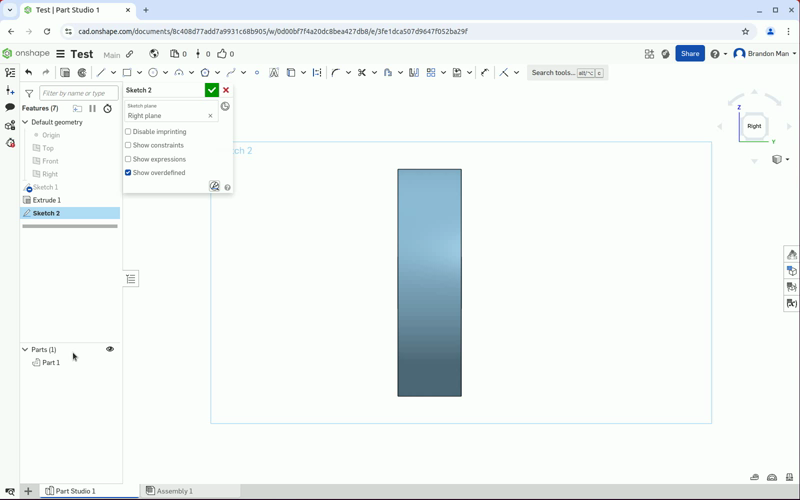
key(y)
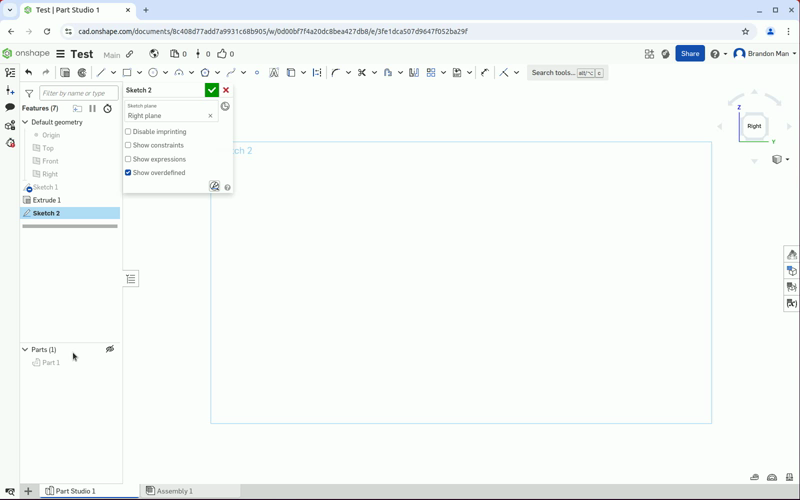
key(c)
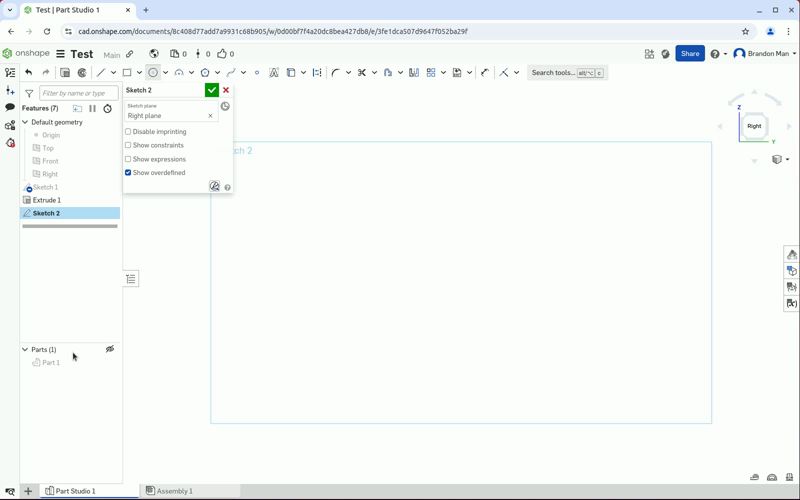
key_down(shift)
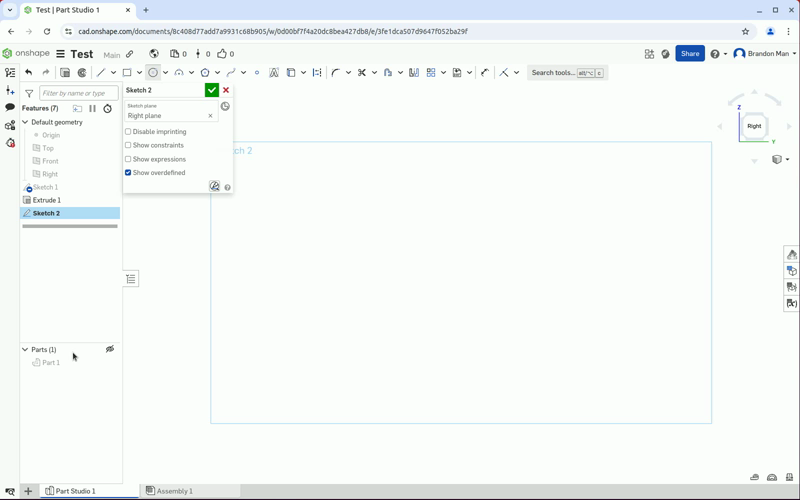
mouse_move(429, 282)
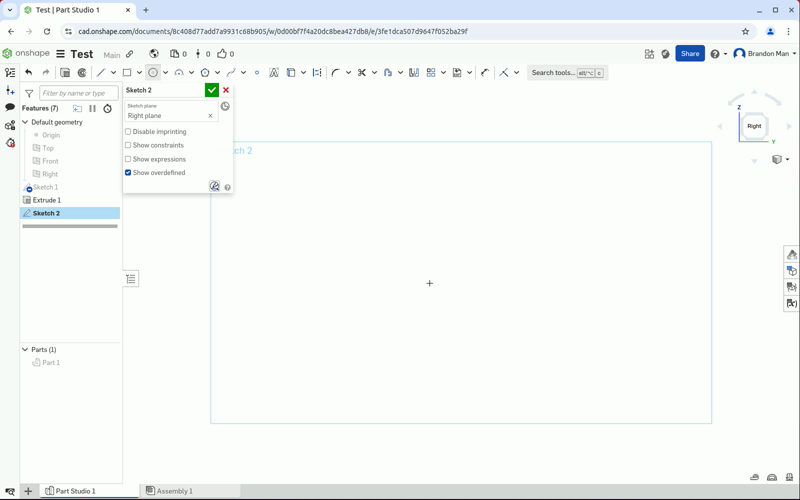
click(429, 282)
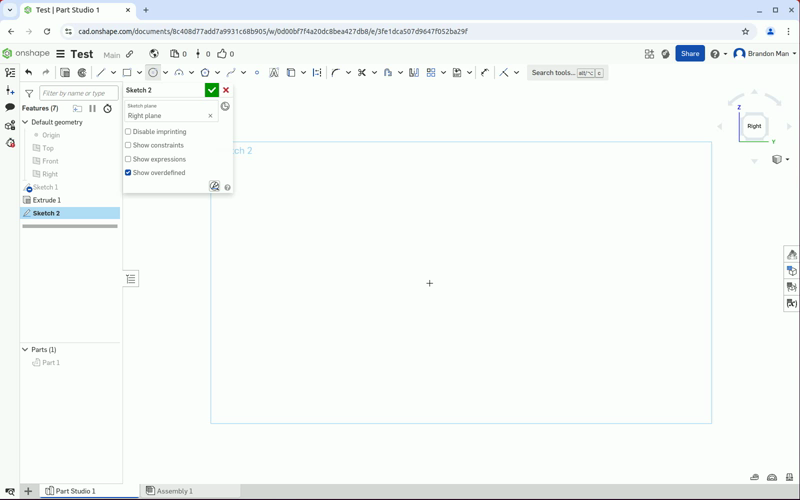
key_up(shift)
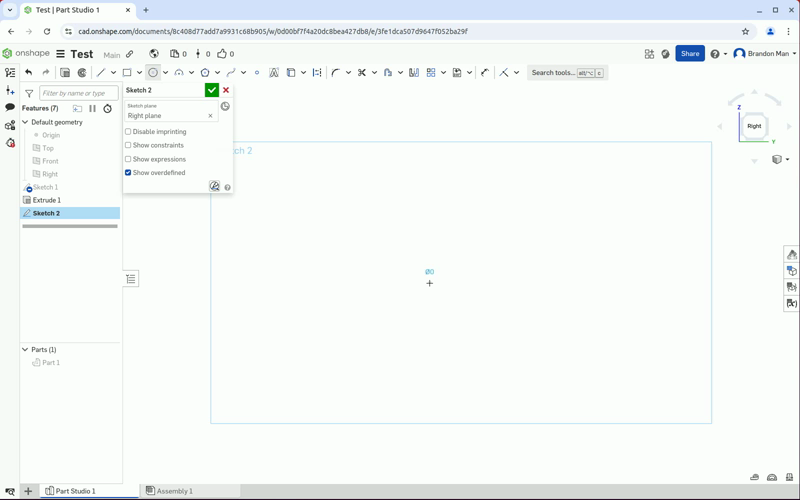
mouse_move(452, 282)
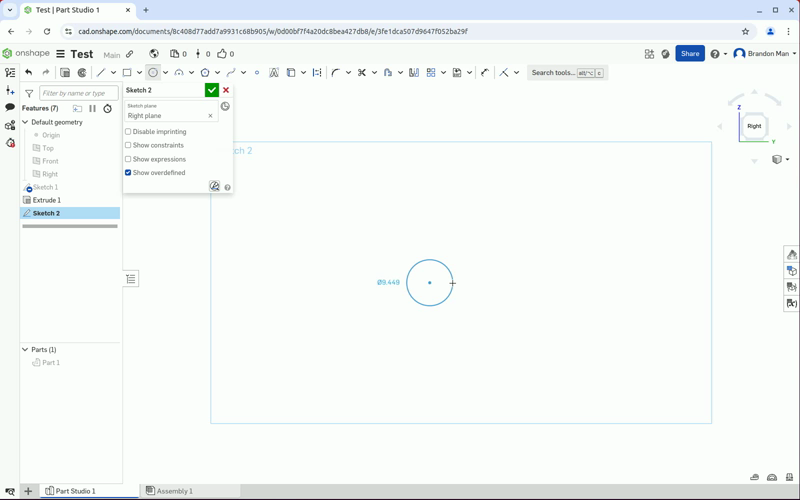
click(452, 282)
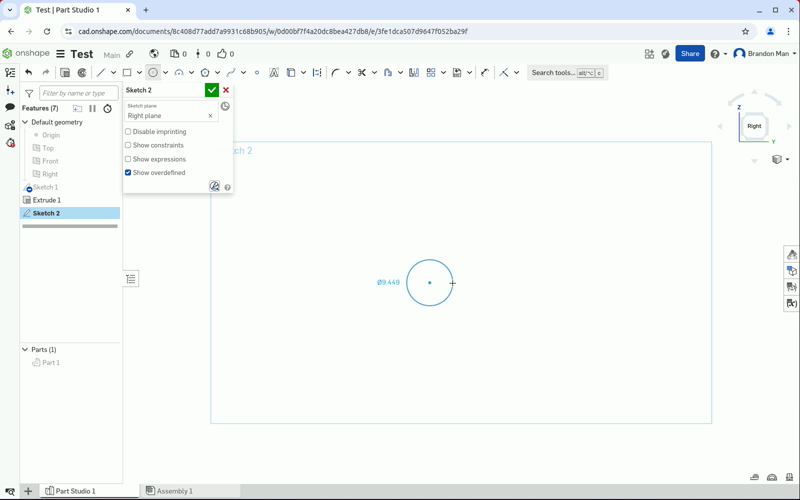
key(esc)
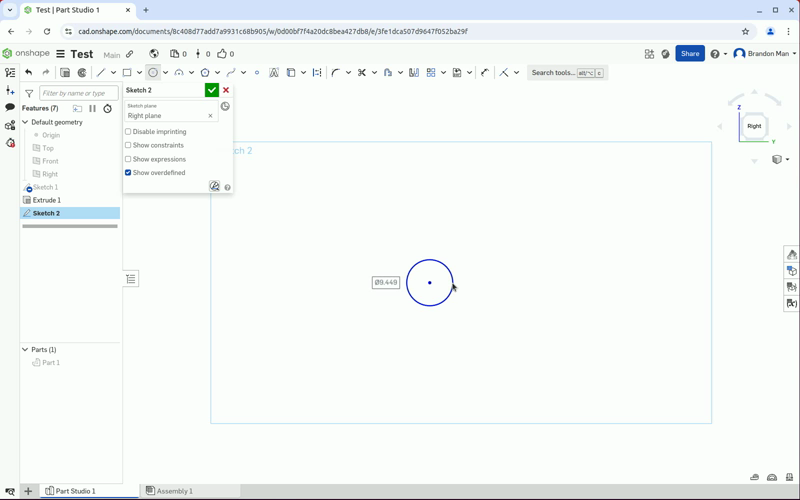
mouse_move(435, 302)
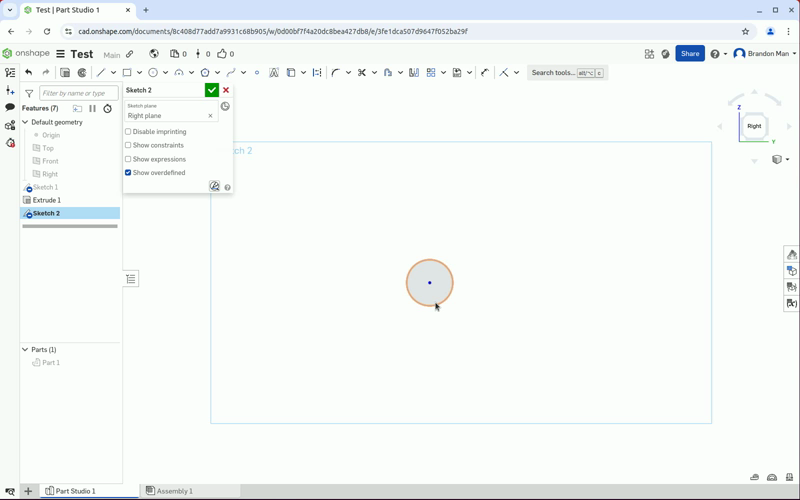
scroll(6)
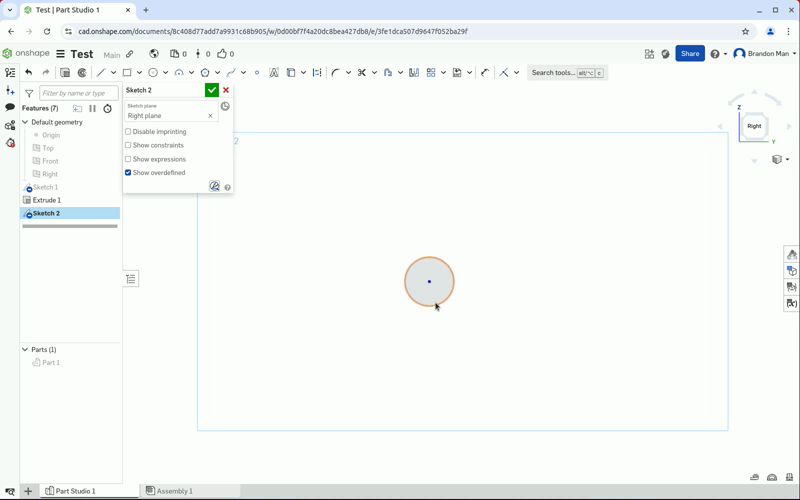
scroll(6)
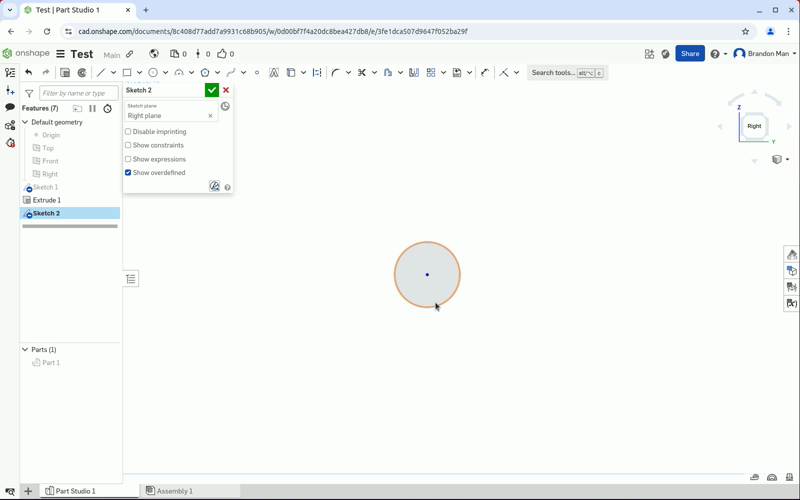
scroll(6)
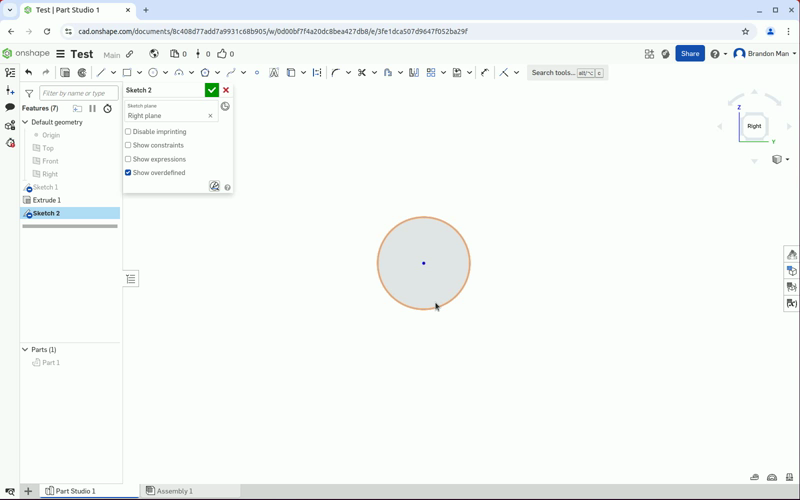
scroll(6)
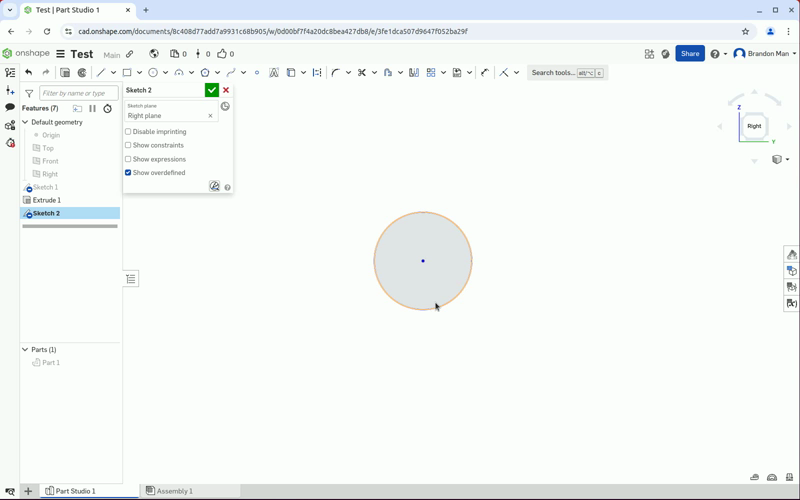
scroll(6)
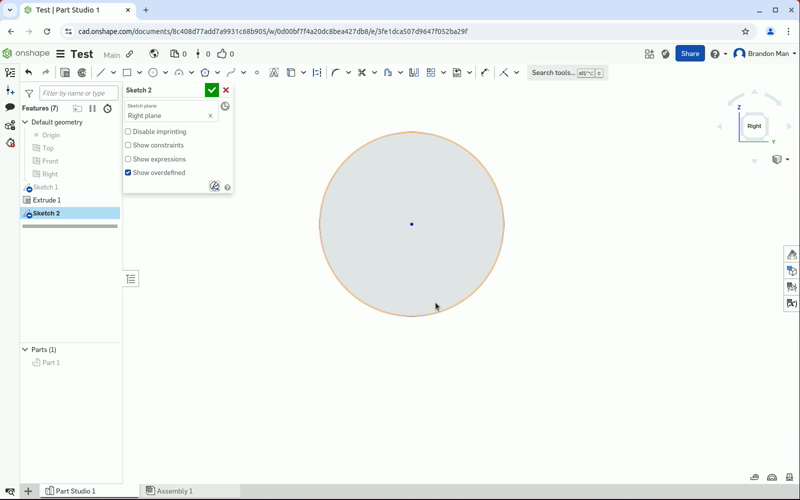
scroll(6)
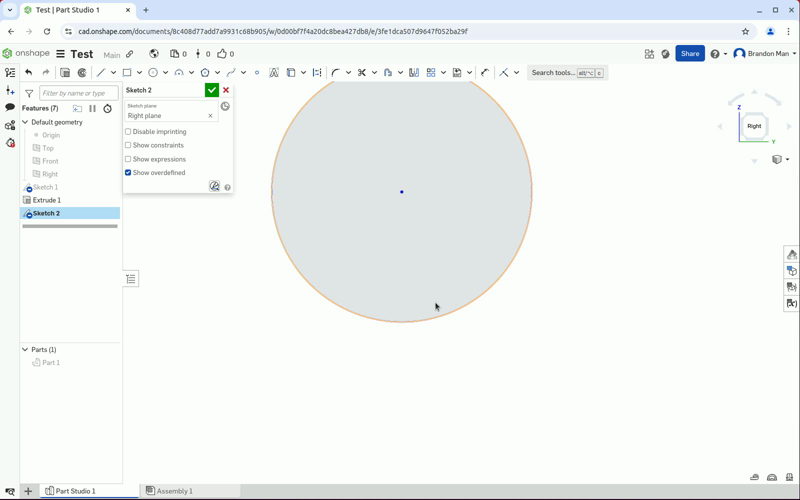
scroll(6)
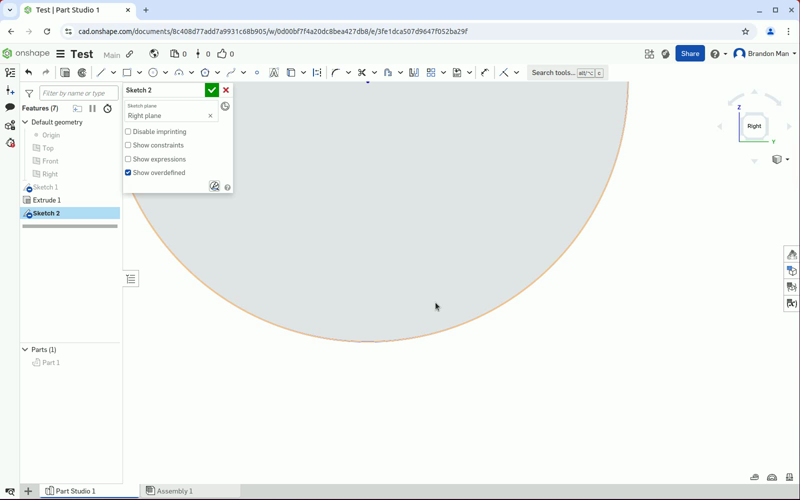
click(435, 302)
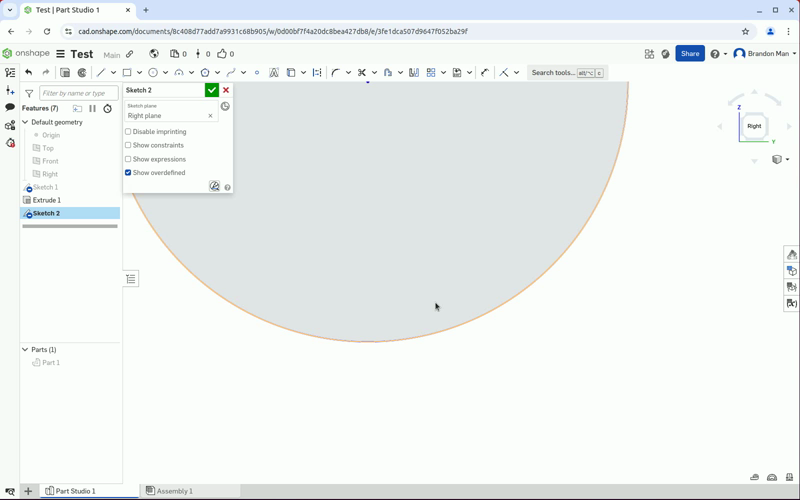
scroll(-6)
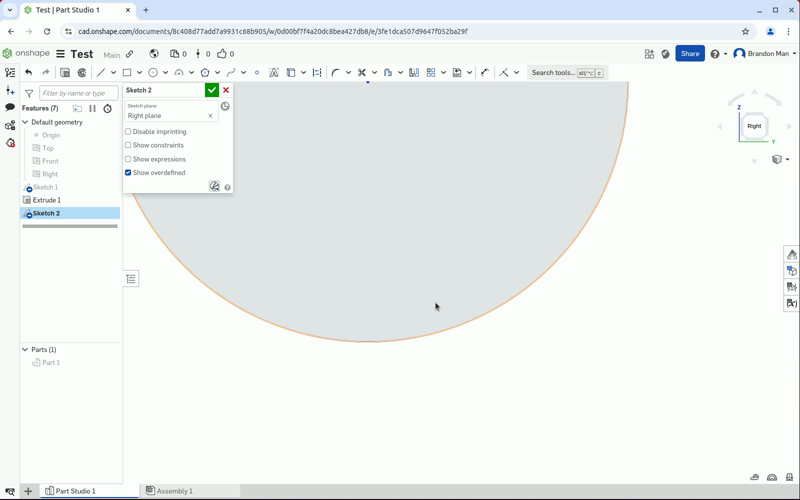
scroll(-6)
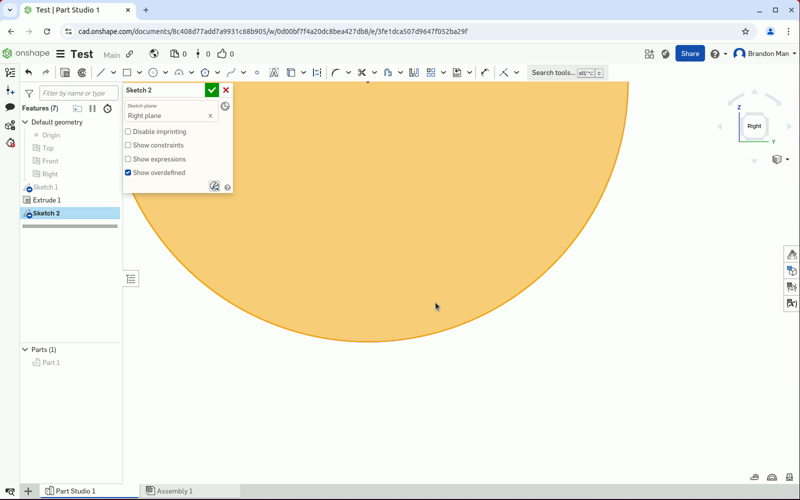
scroll(-6)
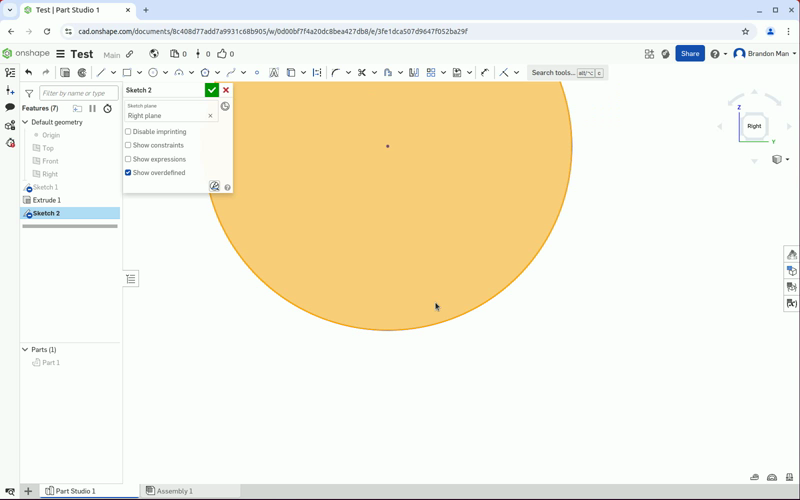
scroll(-6)
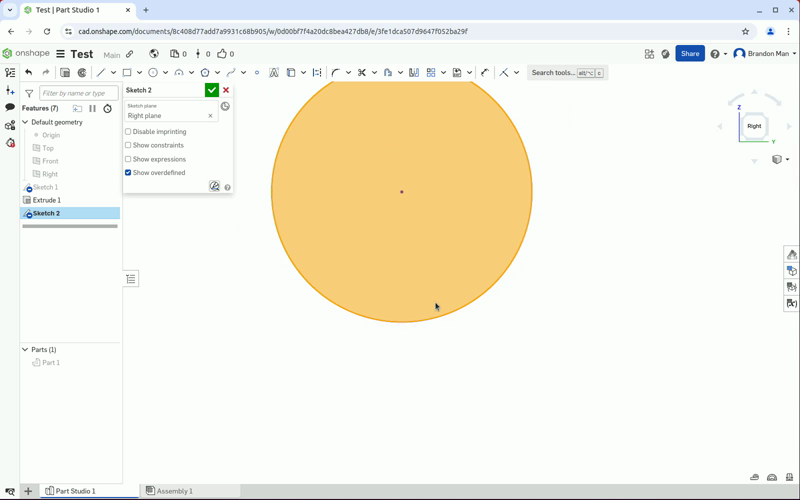
scroll(-6)
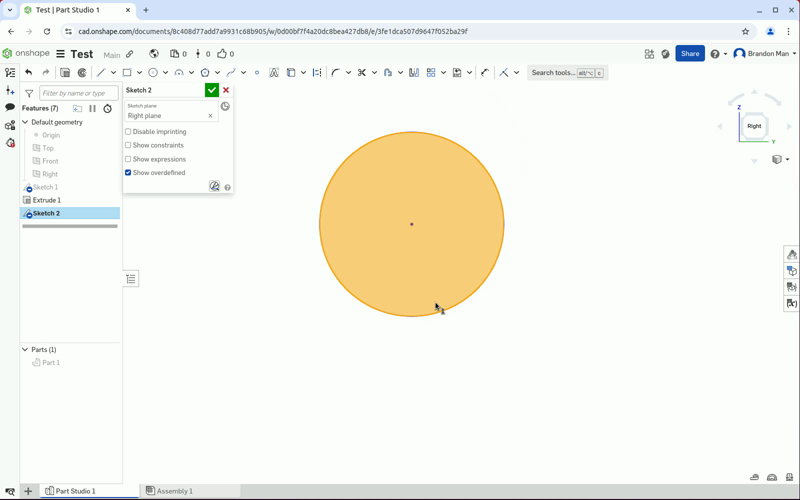
scroll(-6)
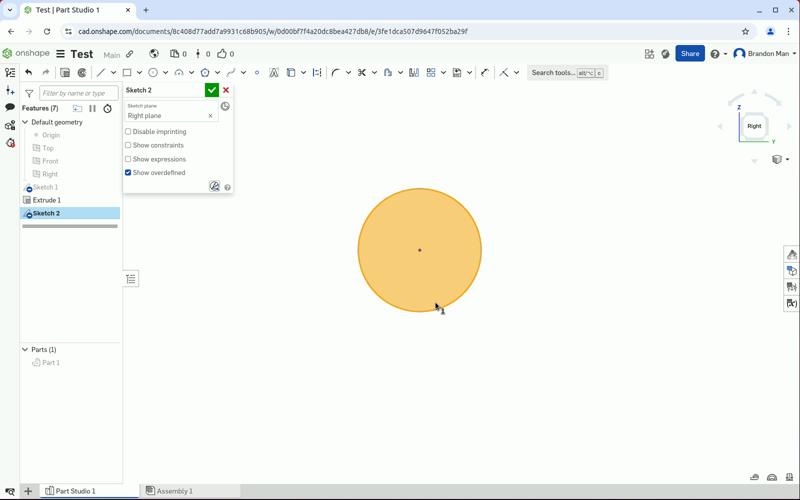
scroll(-6)
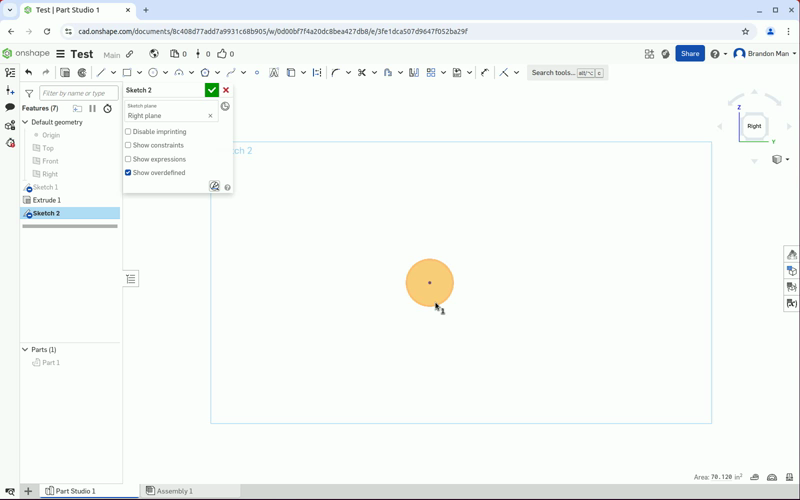
mouse_move(73, 352)
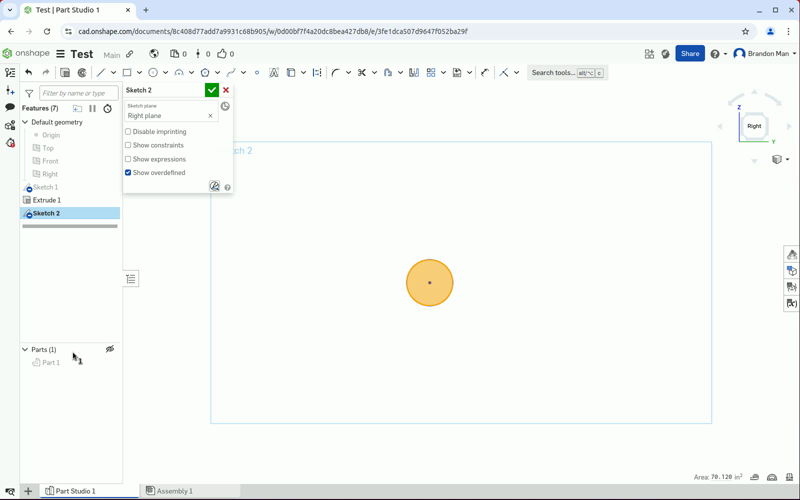
key(shift+y)
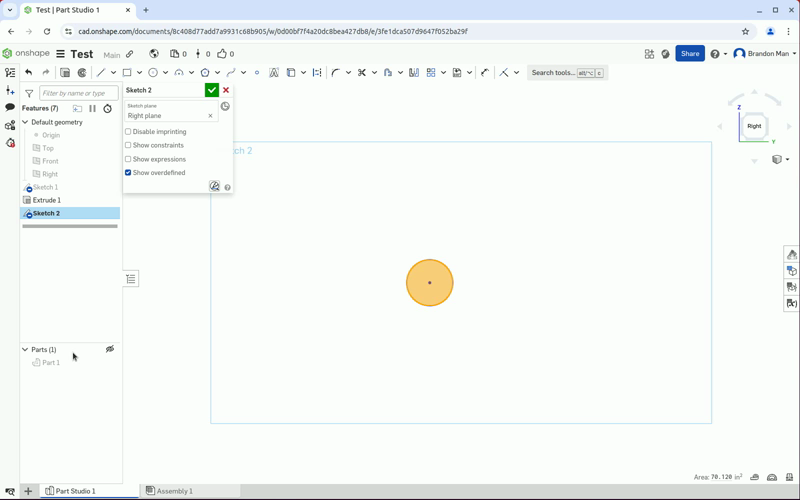
key(shift+e)
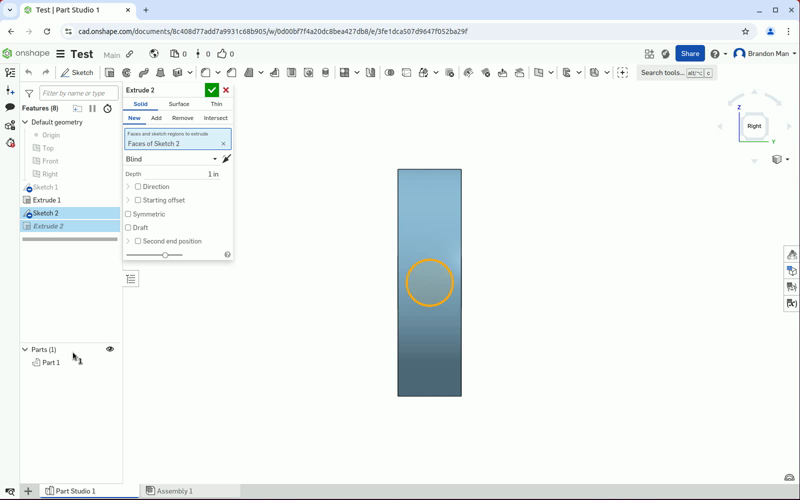
mouse_move(143, 106)
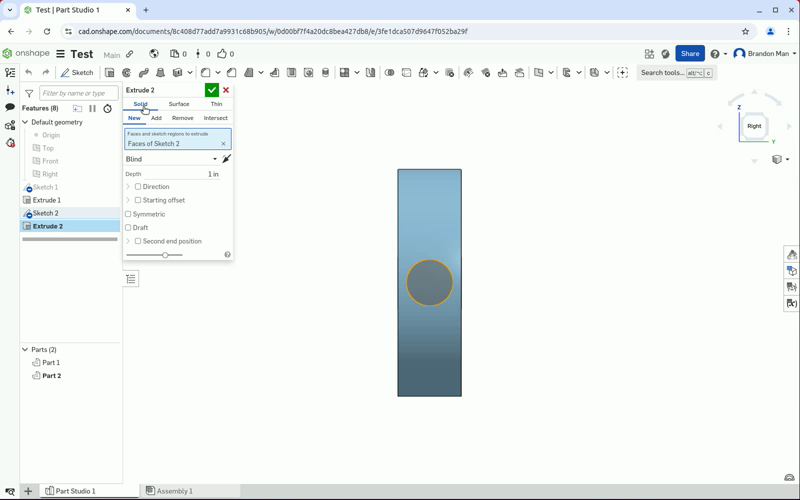
click(143, 106)
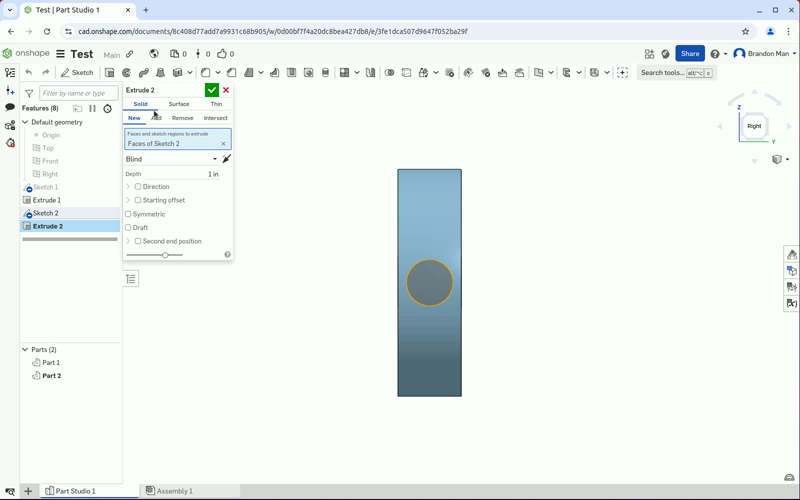
mouse_move(186, 120)
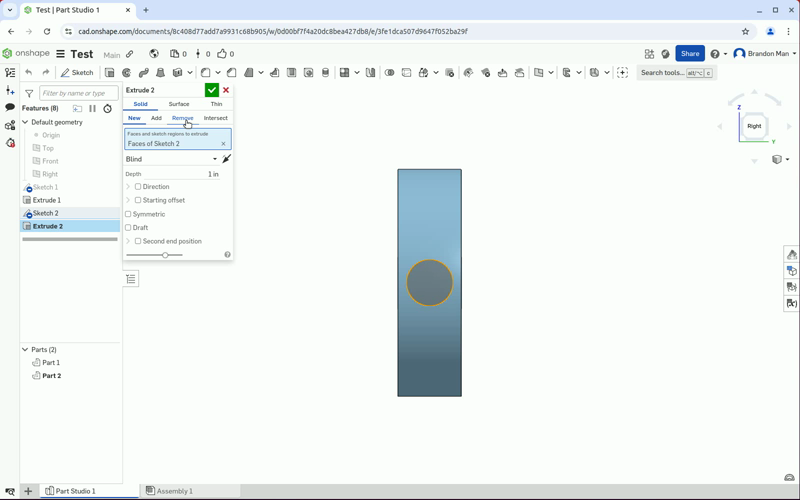
click(186, 120)
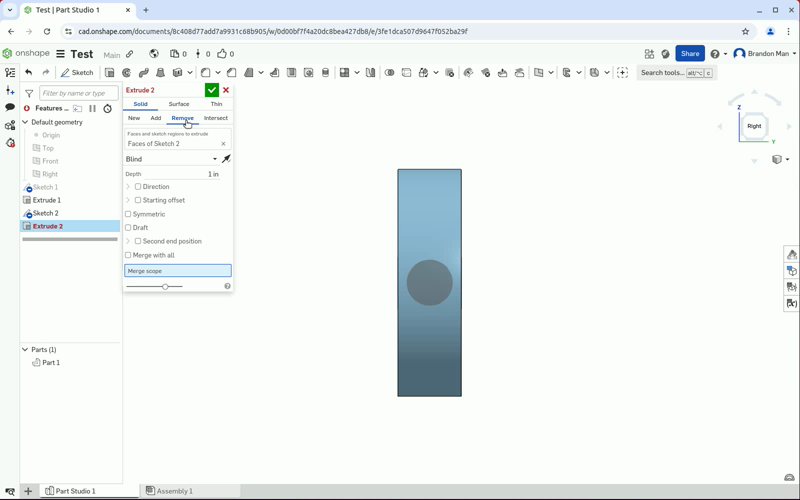
key(tab, 4)
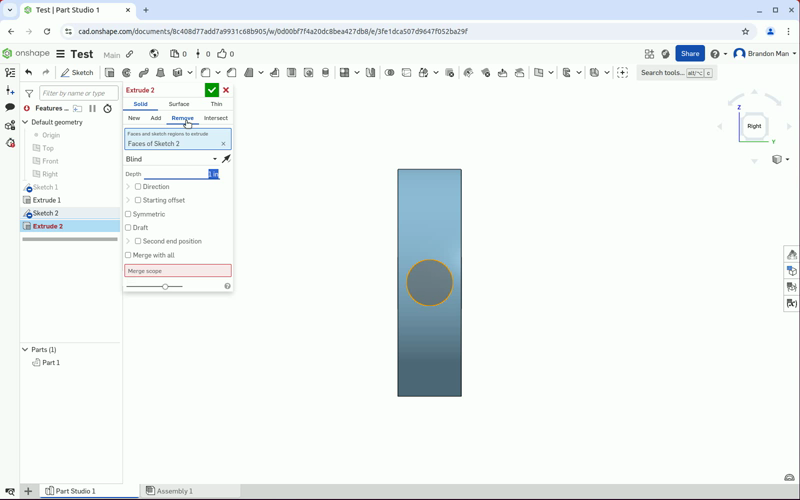
text(30.811)
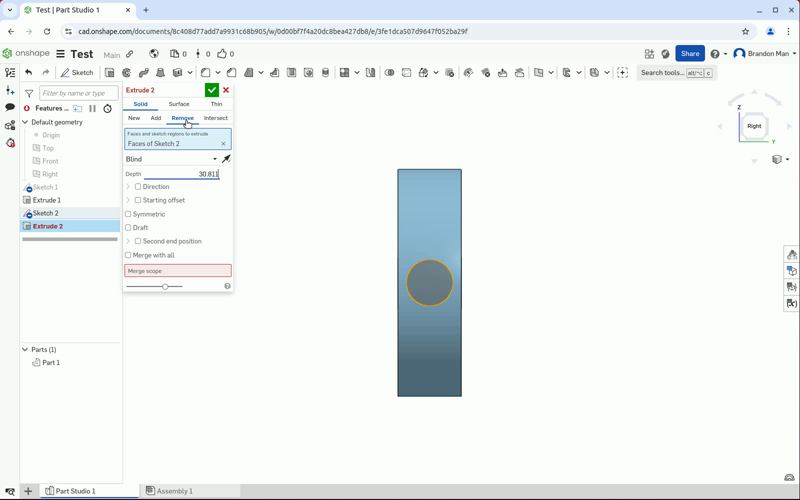
key(tab, 6)
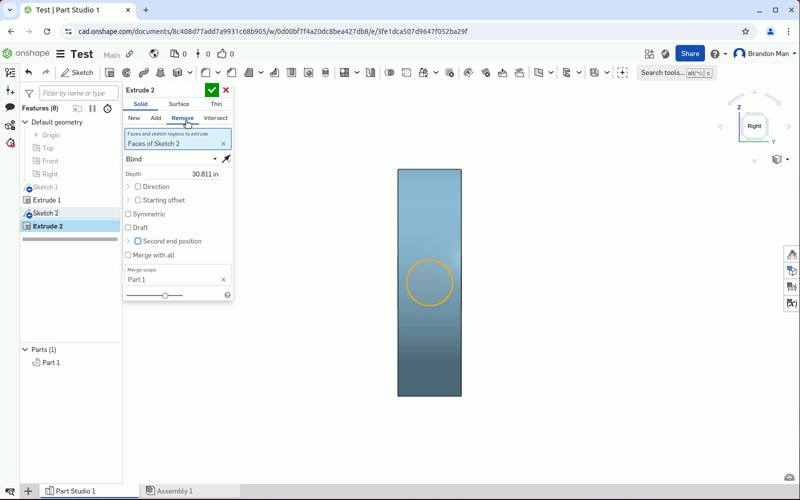
key(space)
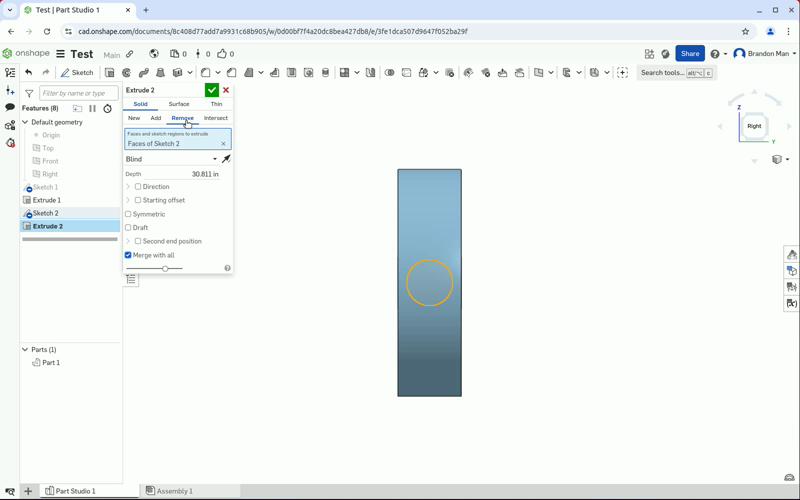
key(enter)
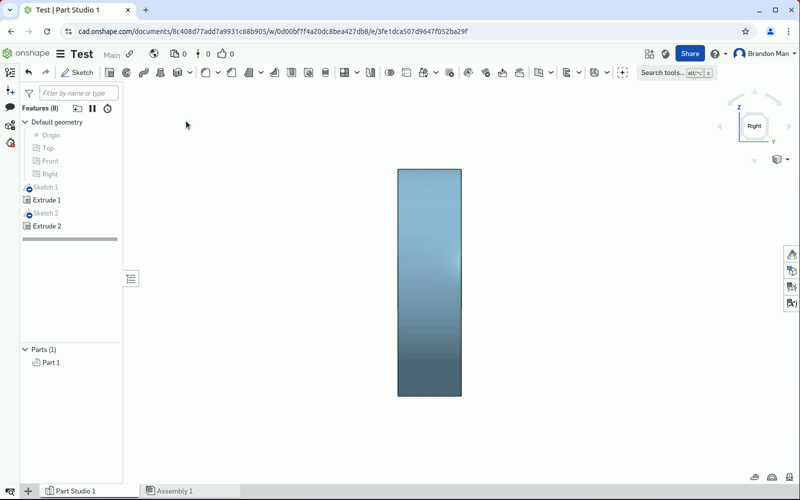
key(shift+h)
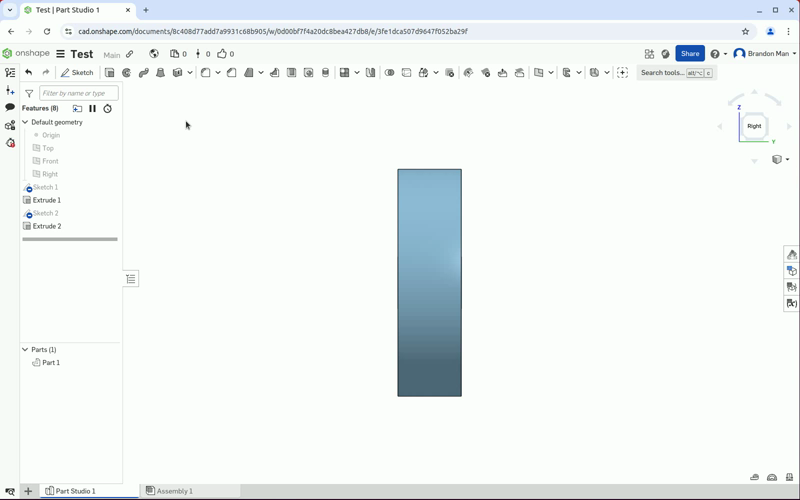
key(shift+h)
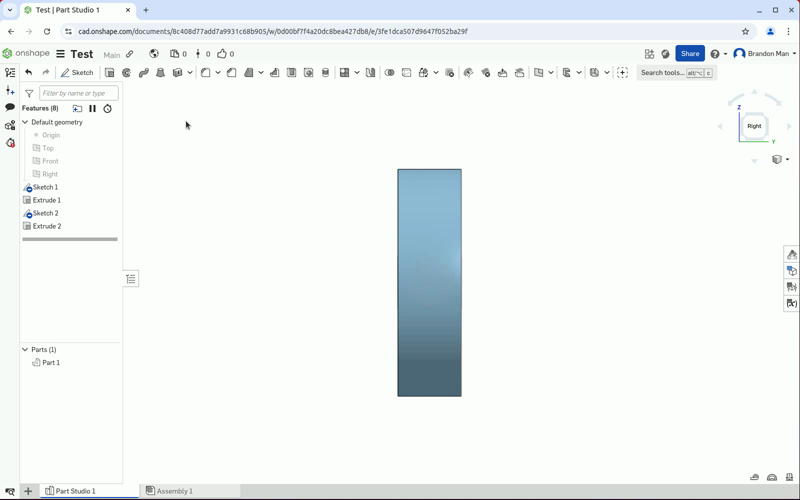
key(shift+7)
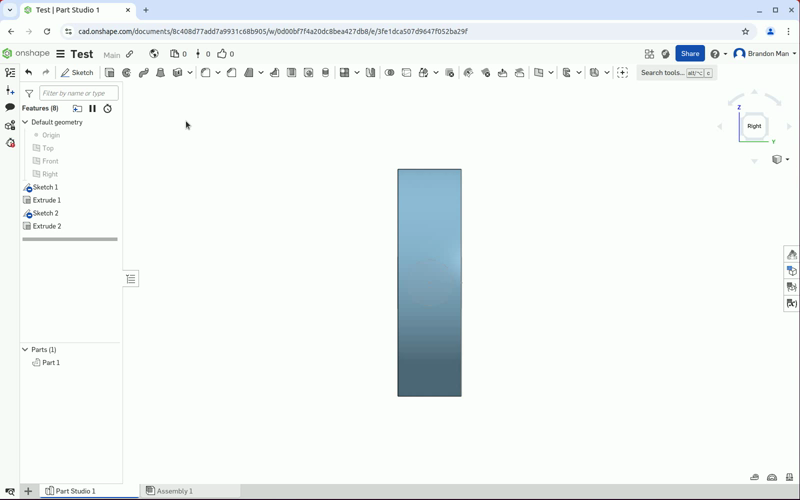
key(right, 2)
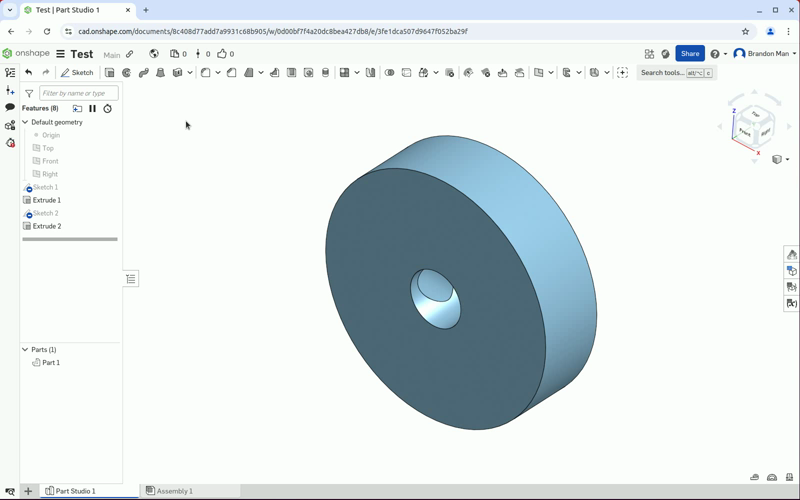
key(down, 2)
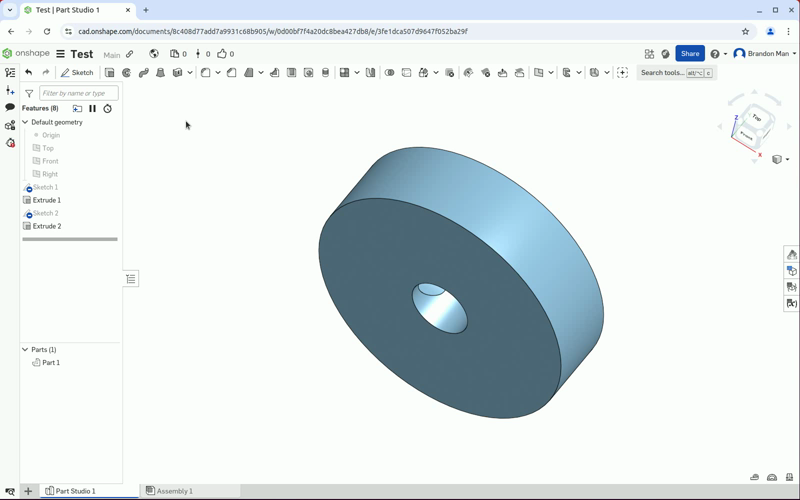
key(up, 2)
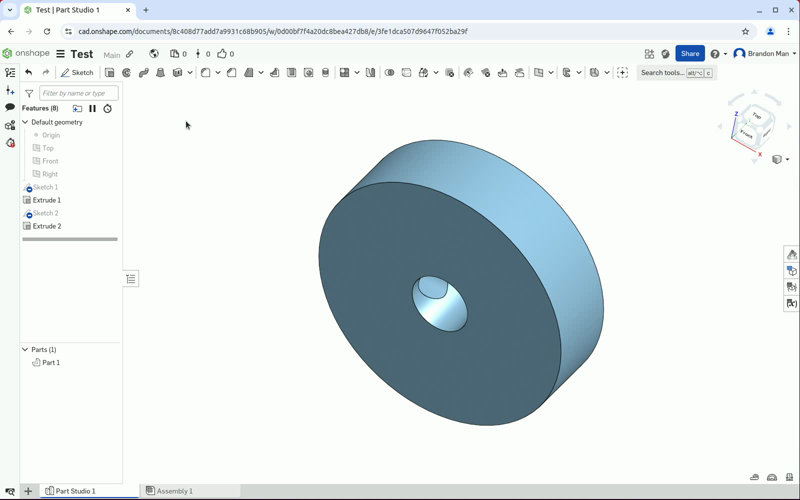
key(left, 2)
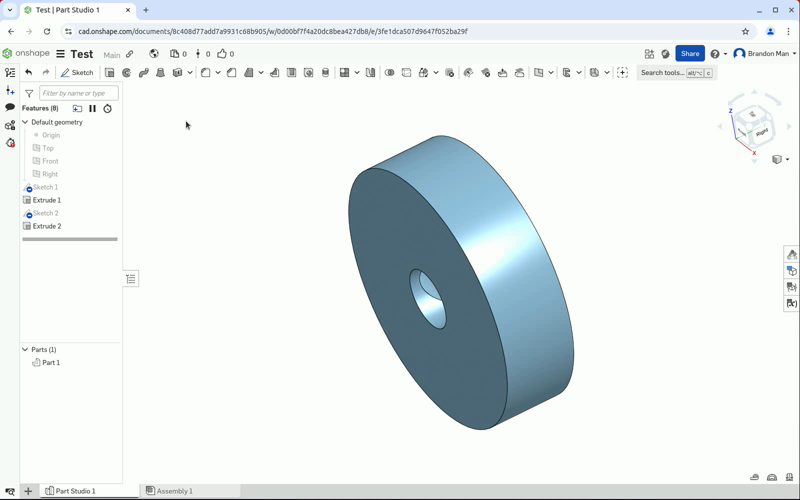
mouse_move(73, 189)
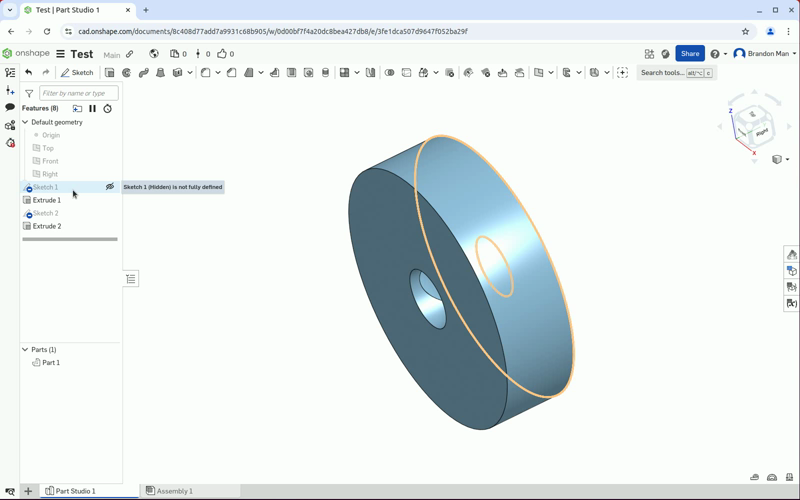
click(73, 189)